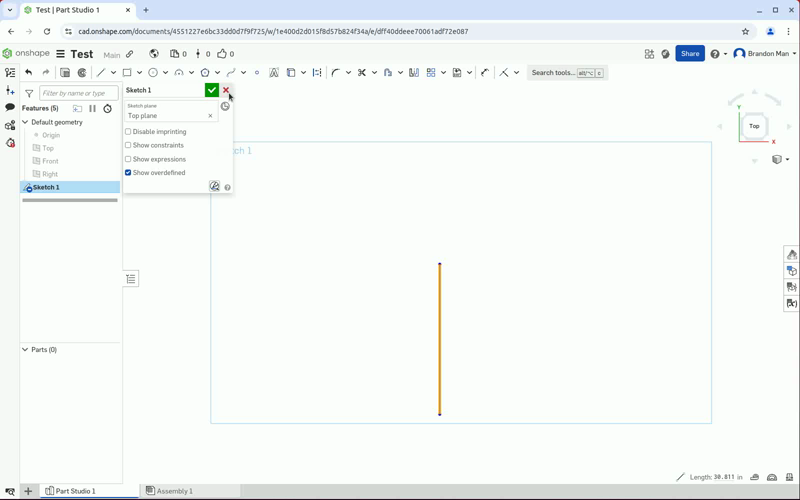
key(shift+h)
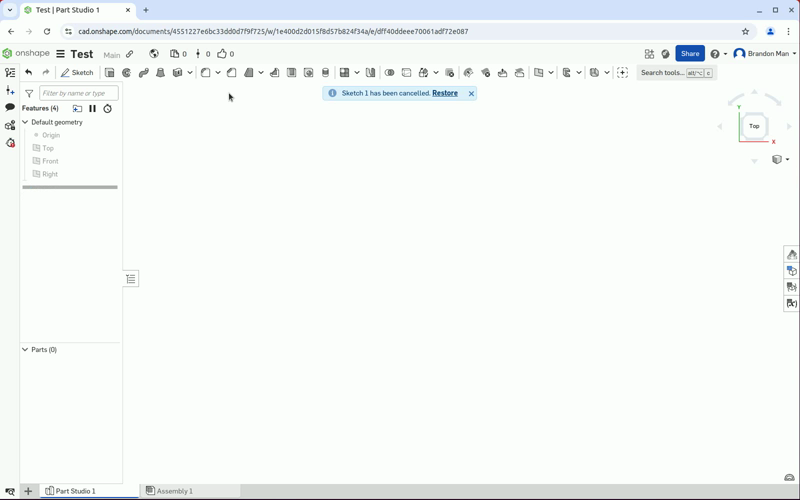
mouse_move(73, 352)
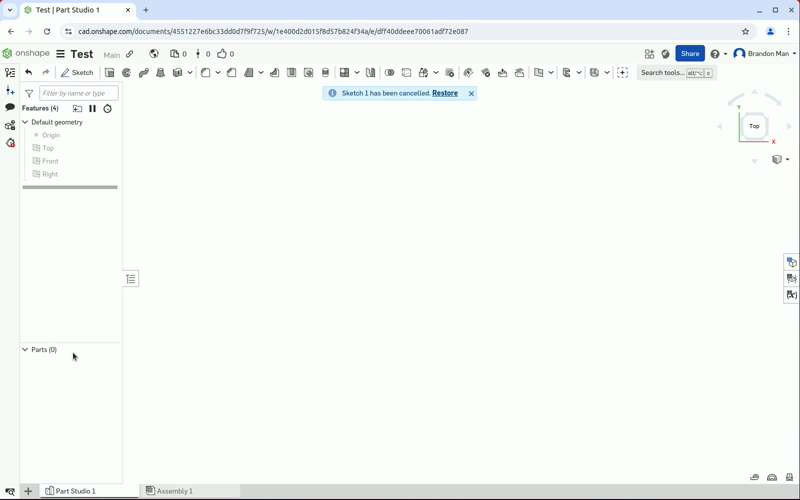
key(y)
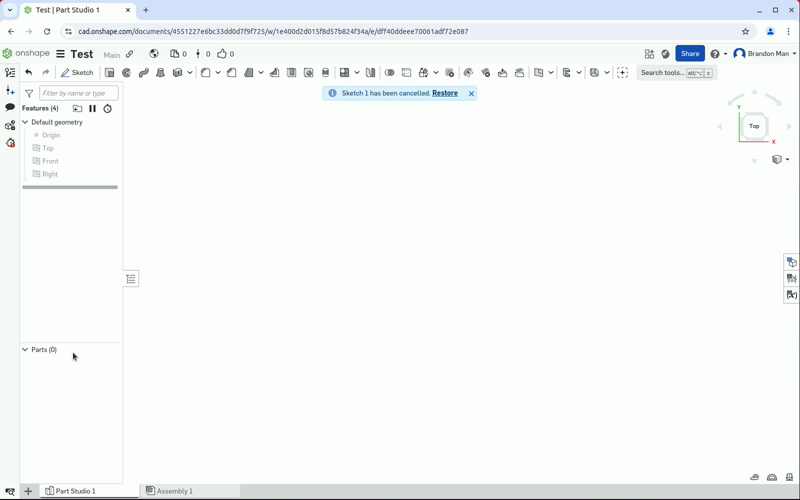
key(shift+p)
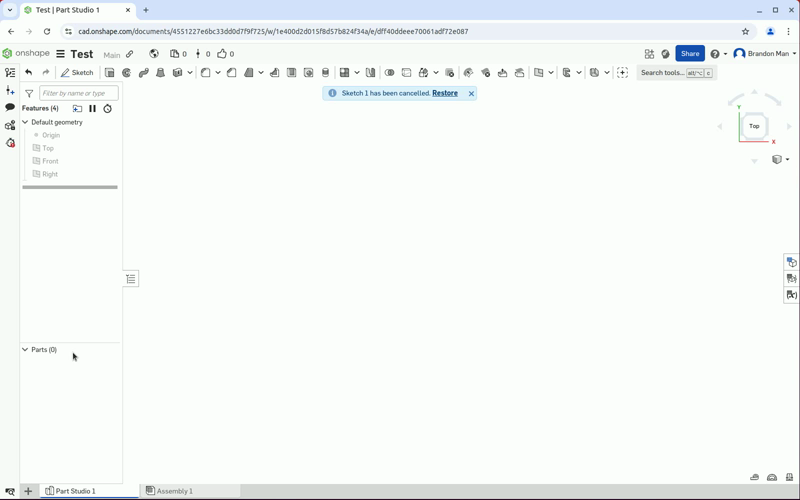
key(space)
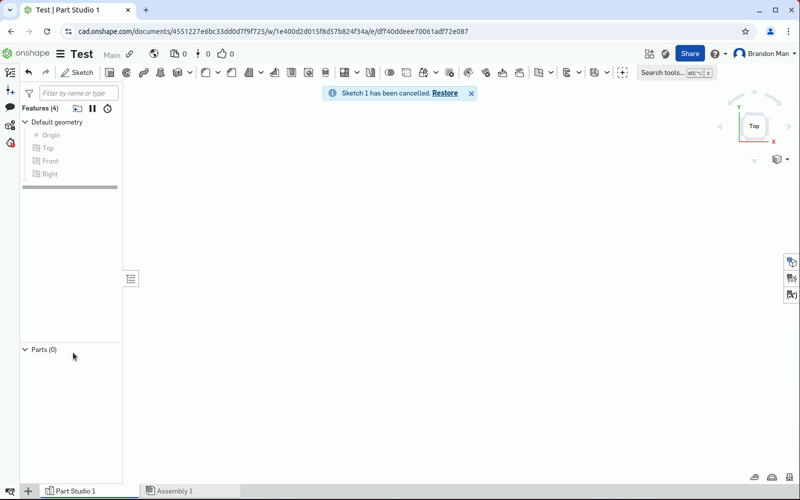
key_down(shift)
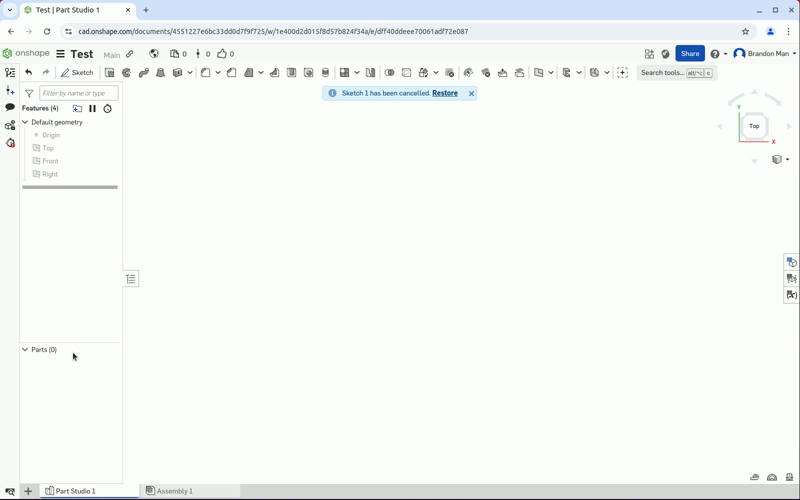
key(up)
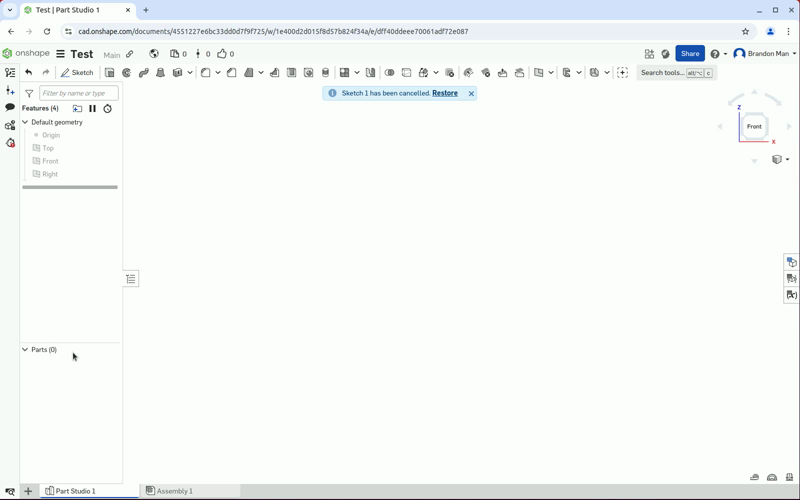
key_up(shift)
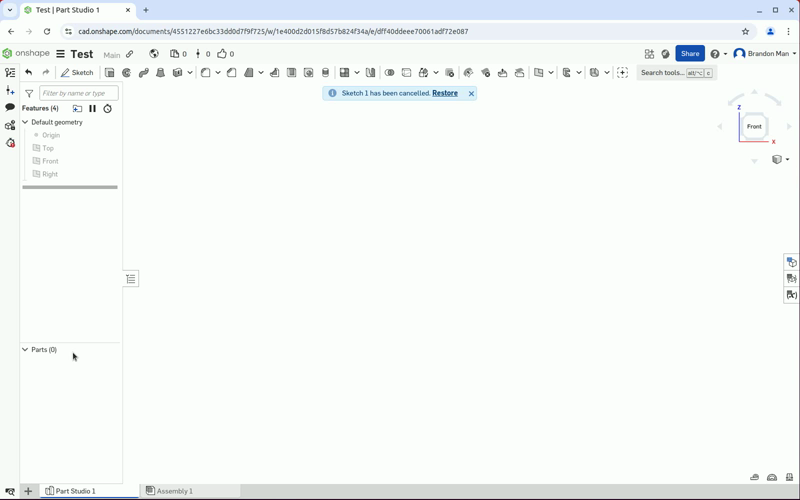
mouse_move(73, 352)
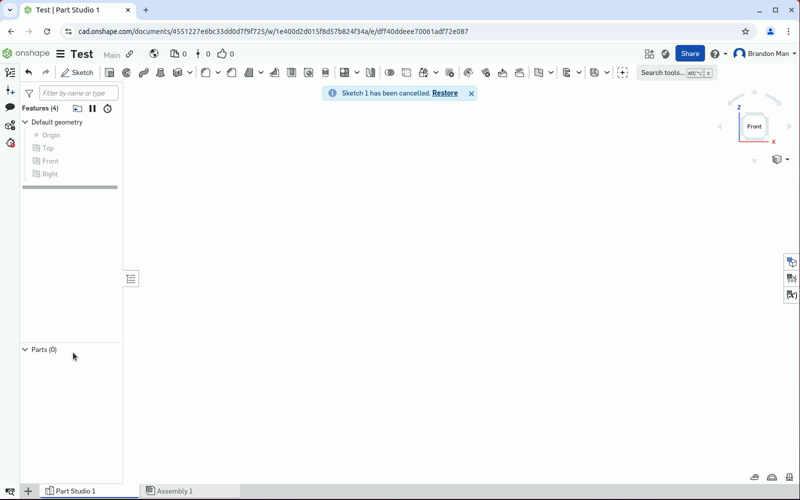
key(shift+y)
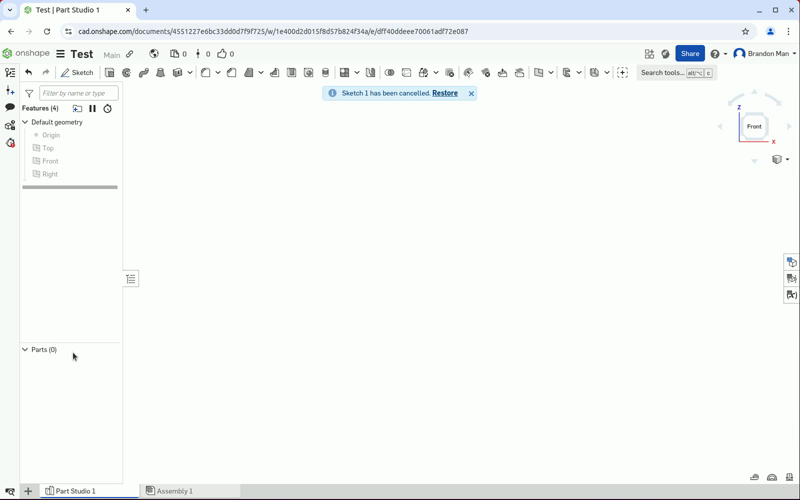
key(shift+s)
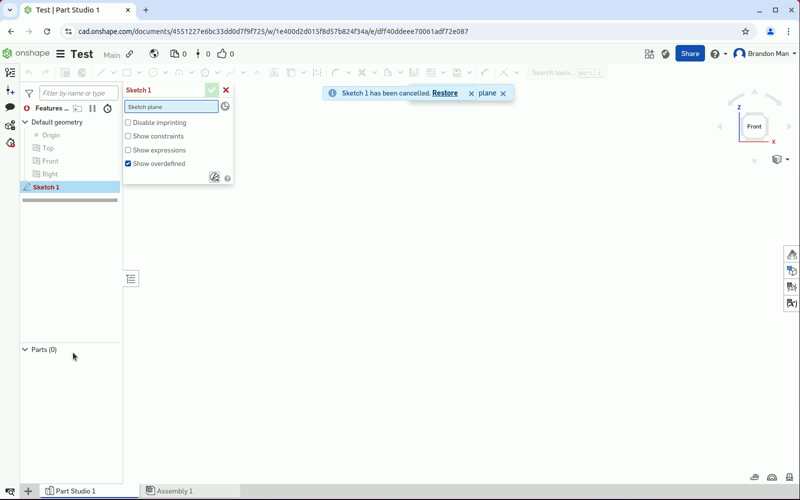
mouse_move(73, 163)
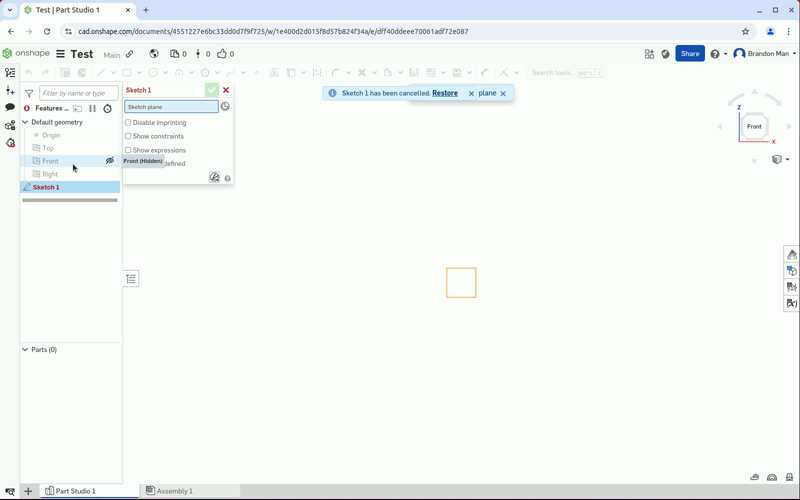
click(73, 163)
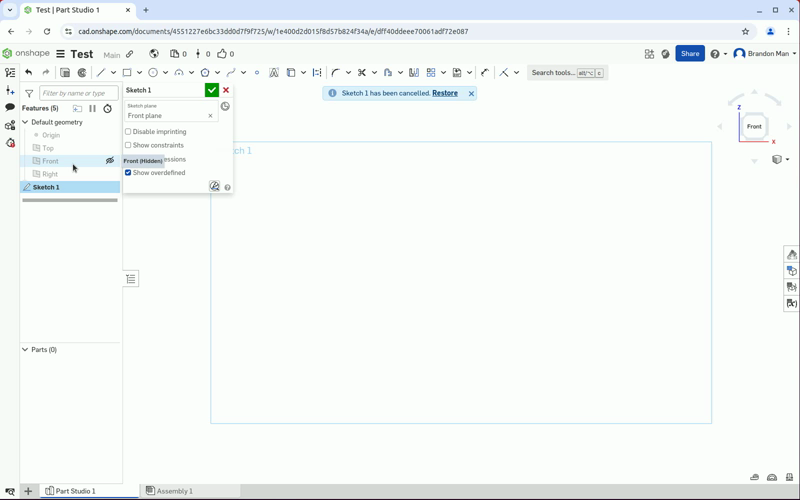
mouse_move(73, 352)
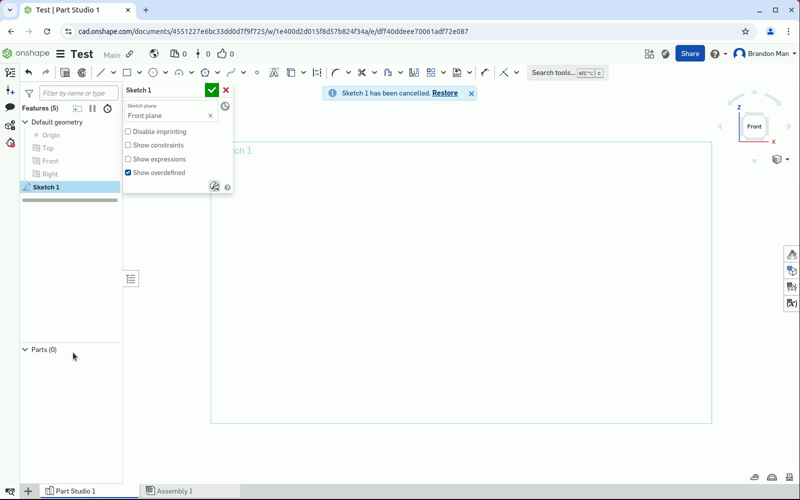
key(y)
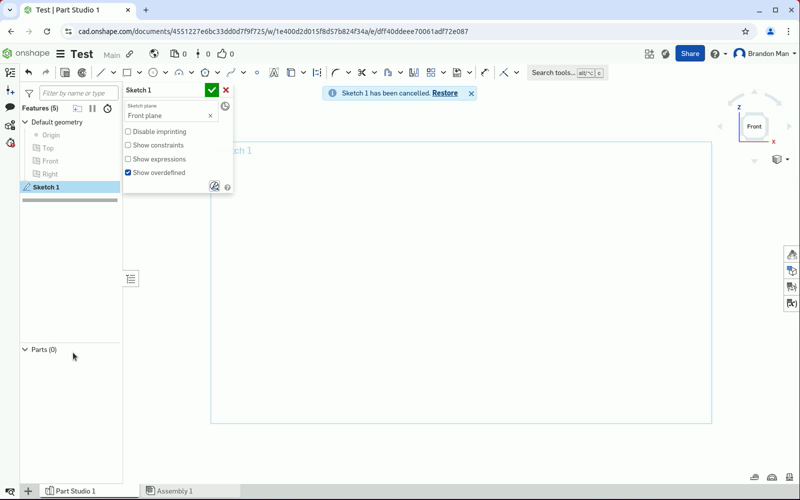
key(l)
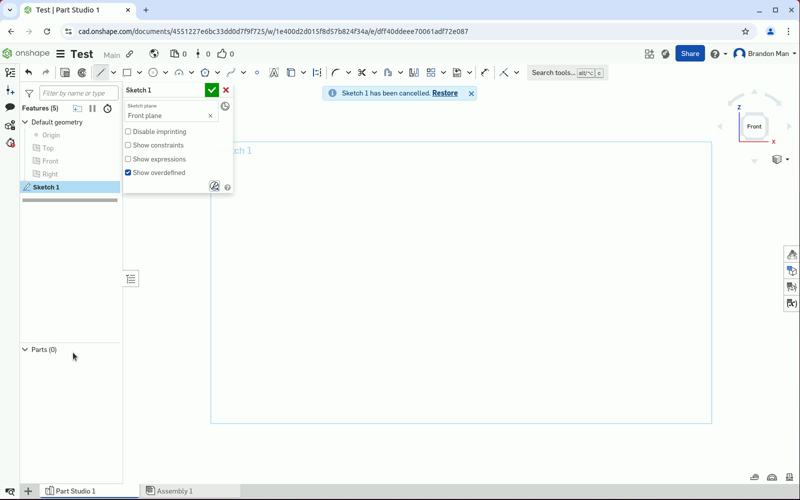
key_down(shift)
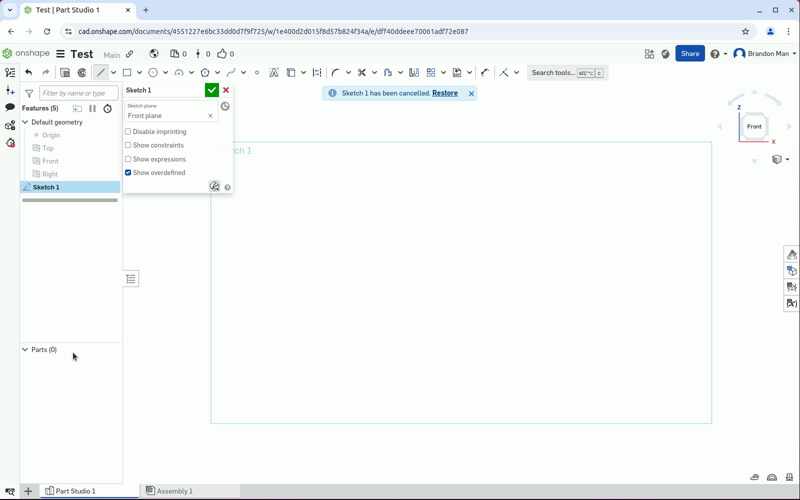
mouse_move(460, 282)
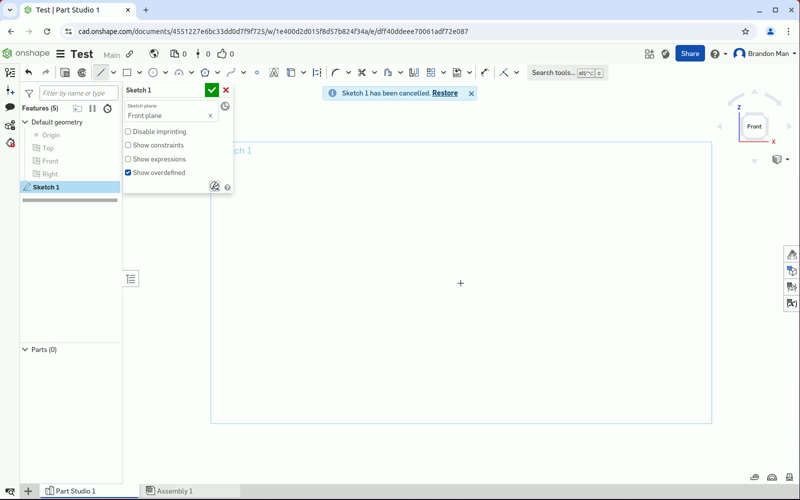
click(460, 282)
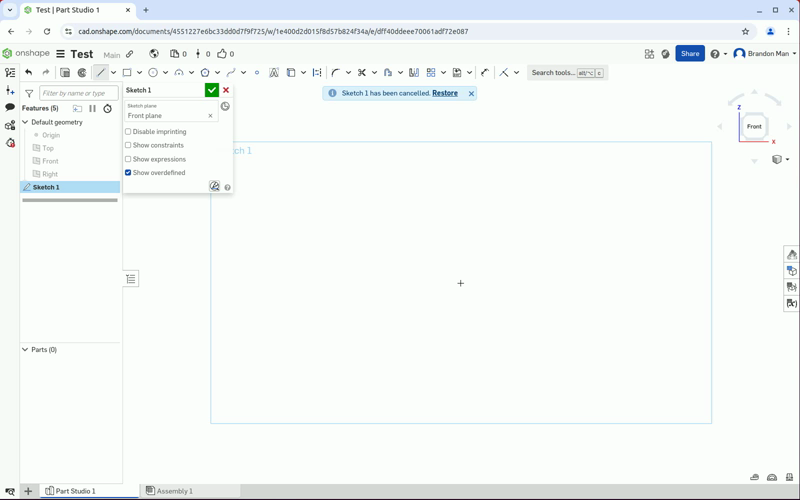
key_up(shift)
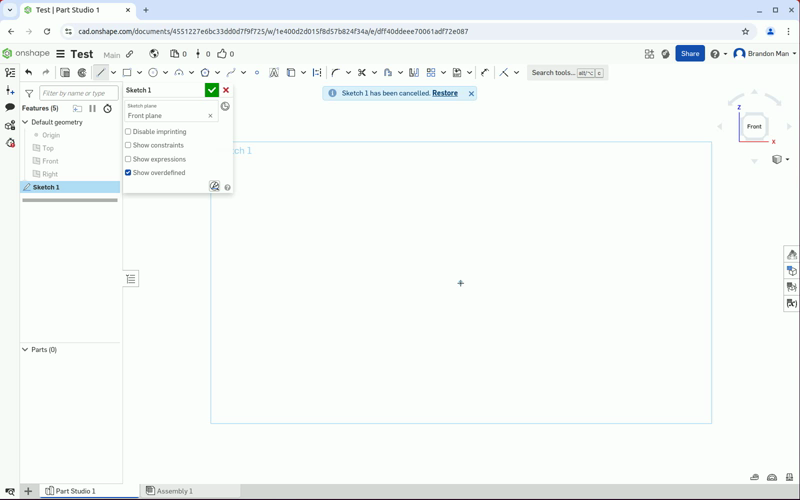
key_down(shift)
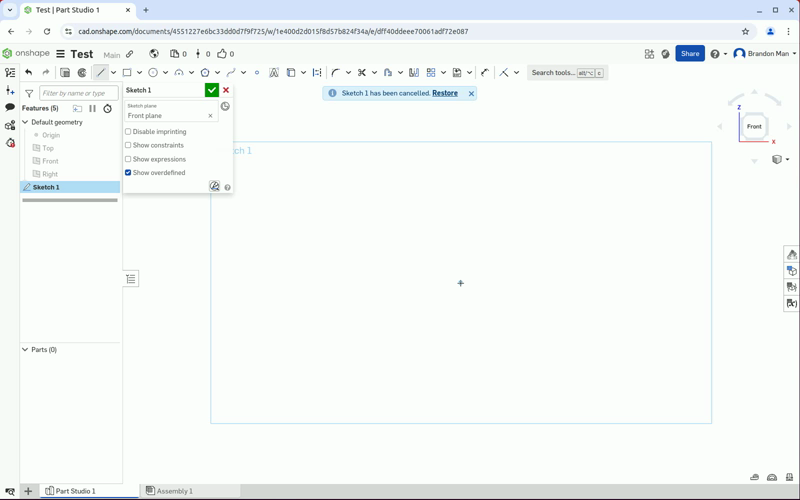
mouse_move(573, 282)
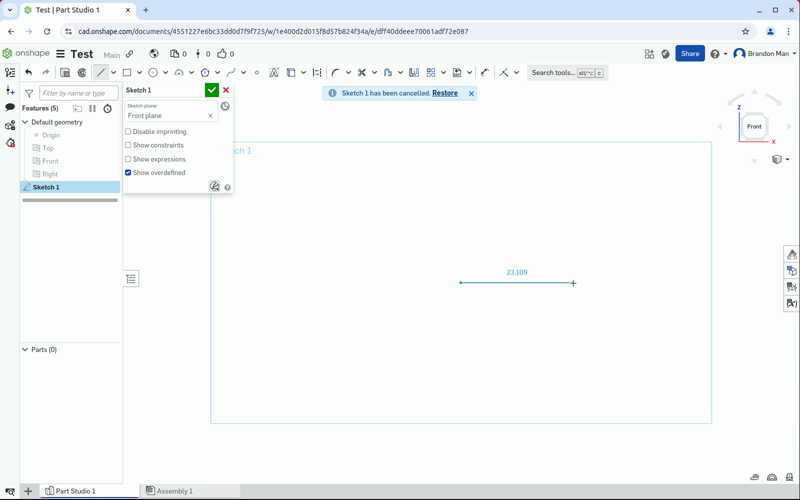
click(573, 282)
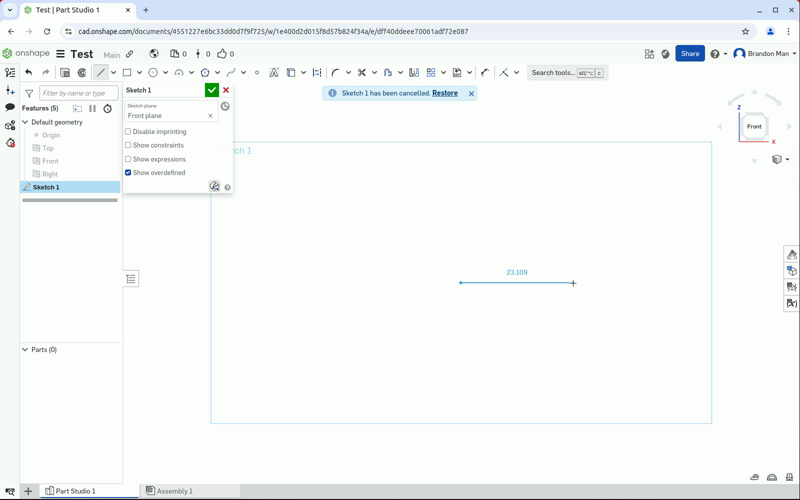
key_up(shift)
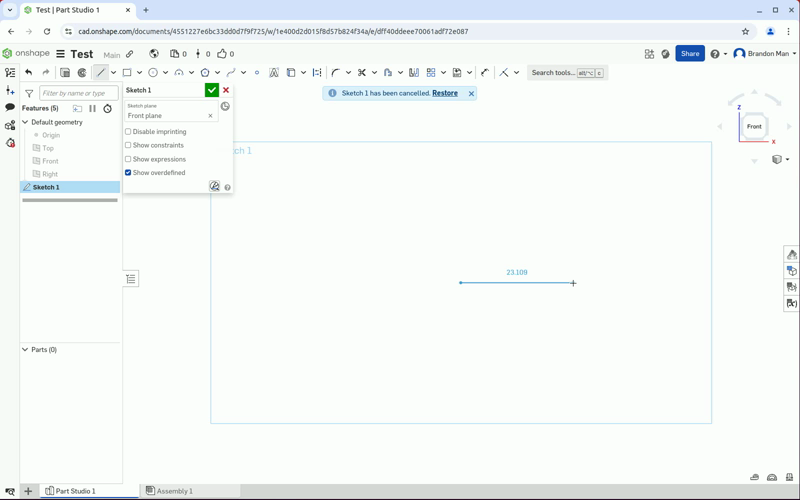
key_down(shift)
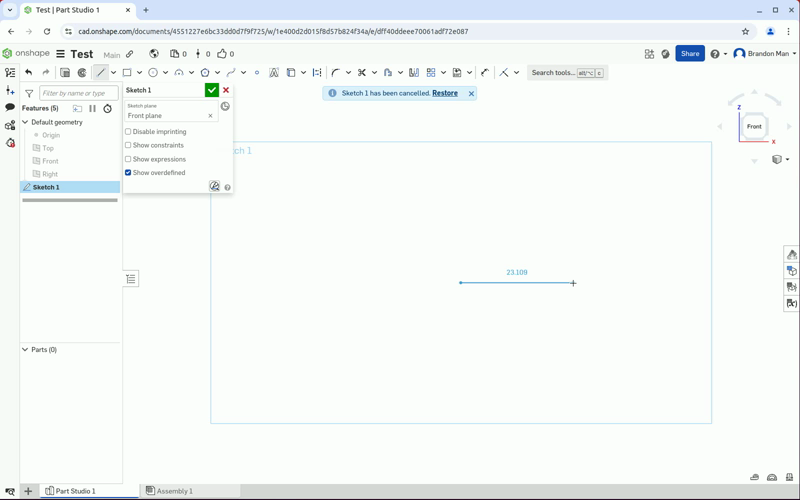
mouse_move(517, 208)
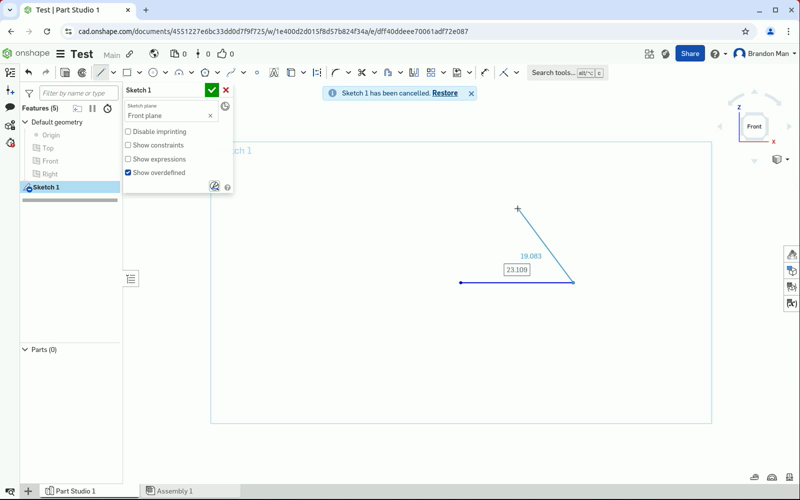
click(517, 208)
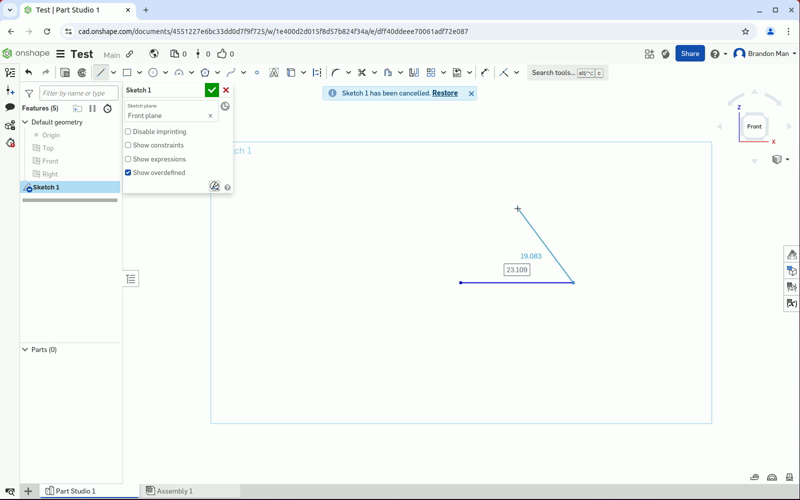
key_up(shift)
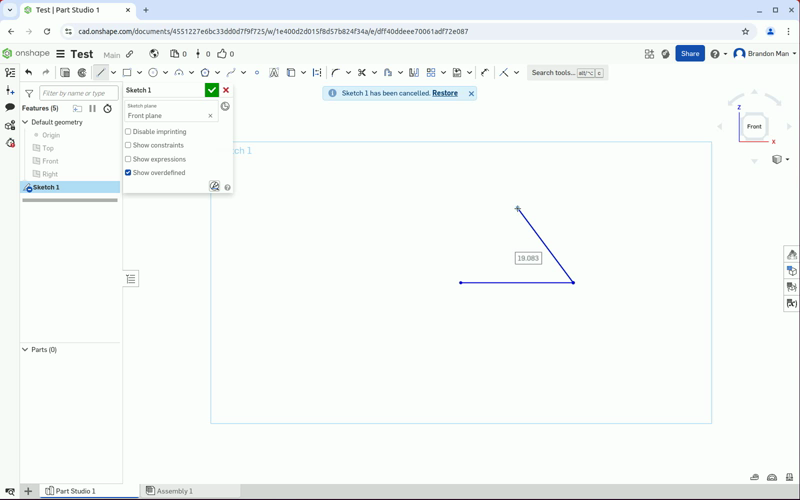
key_down(shift)
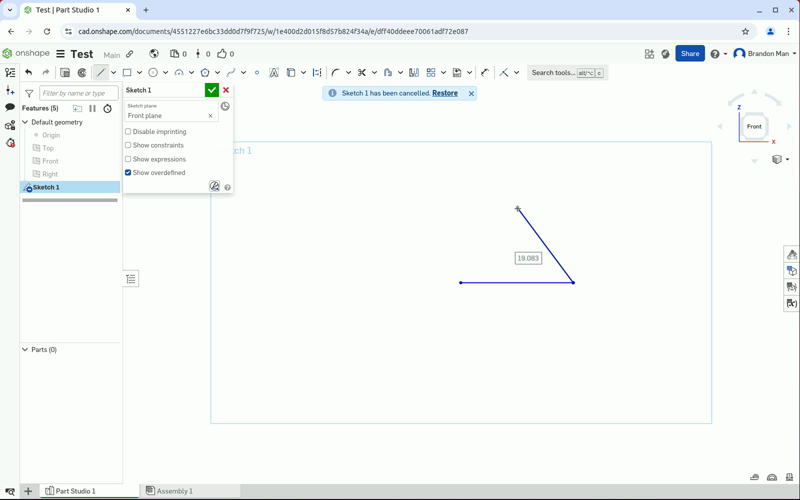
mouse_move(547, 208)
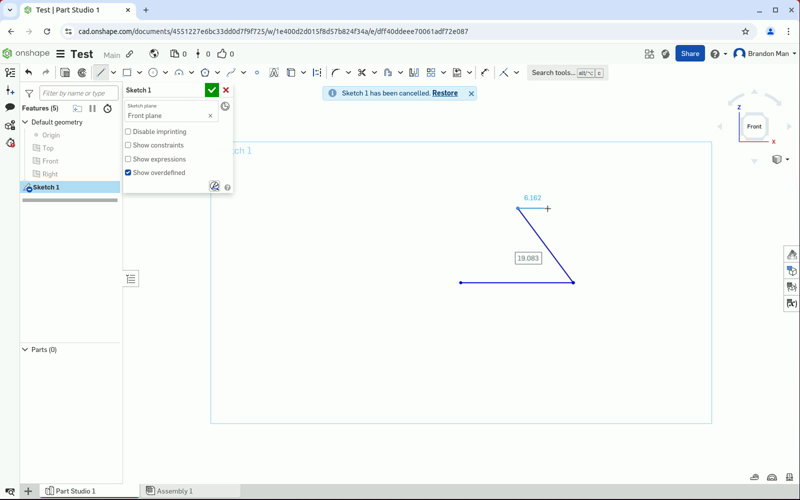
mouse_move(460, 208)
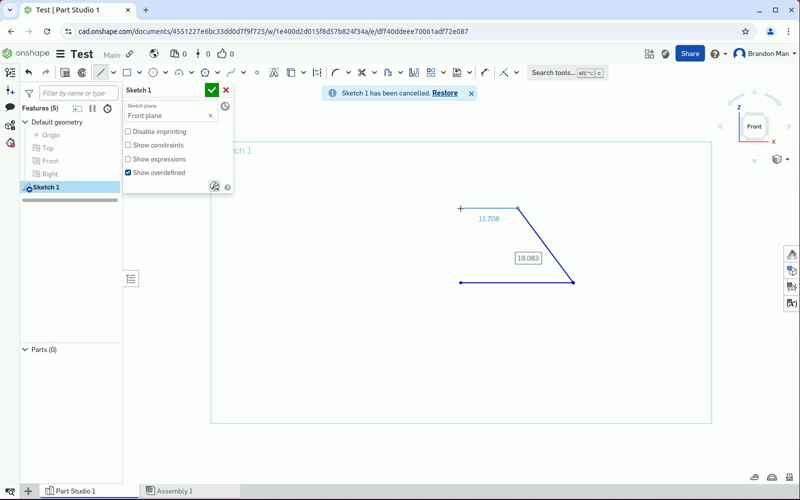
click(460, 208)
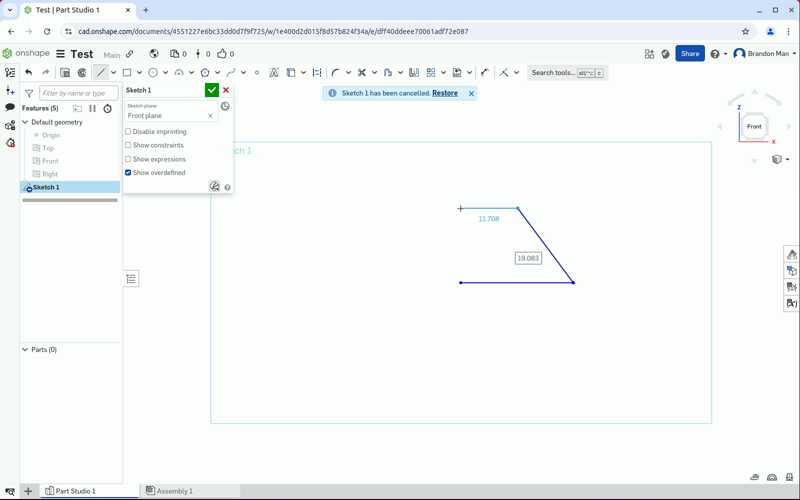
key_up(shift)
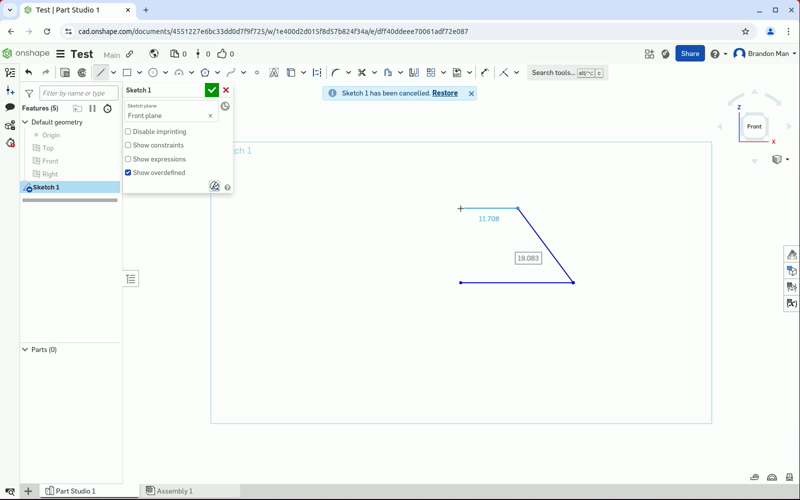
key_down(shift)
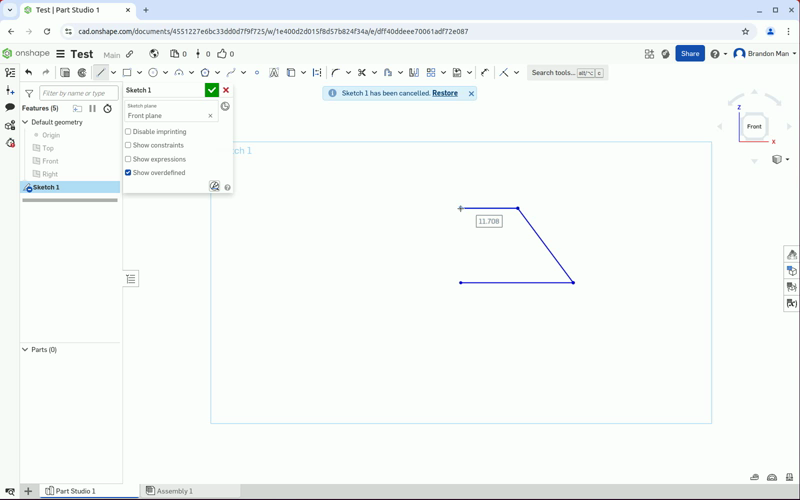
mouse_move(460, 282)
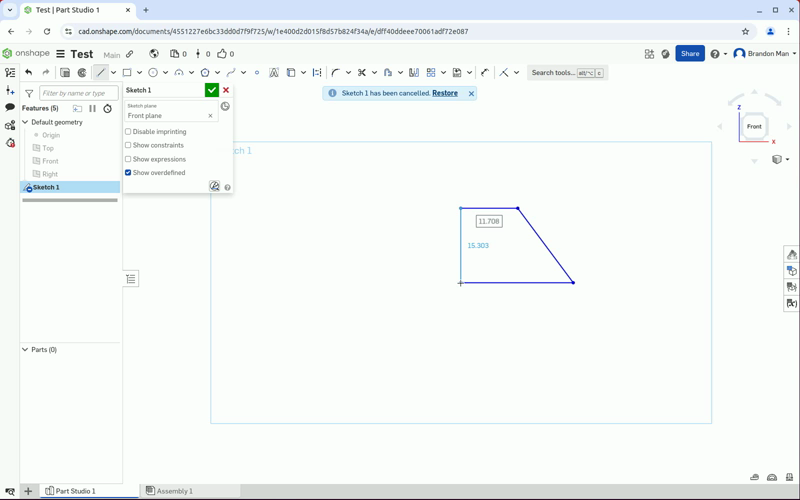
key_up(shift)
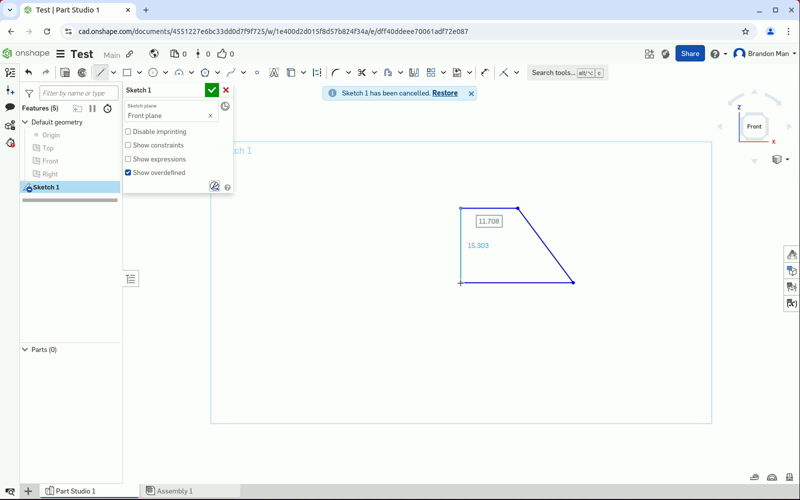
click(460, 282)
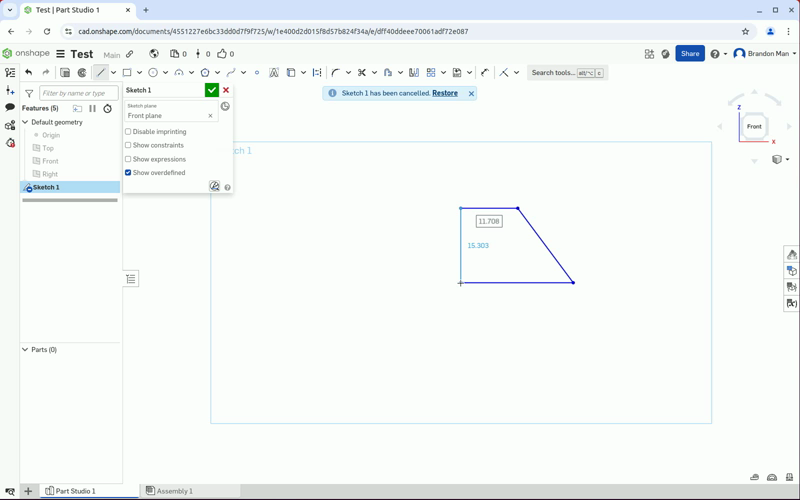
key(esc)
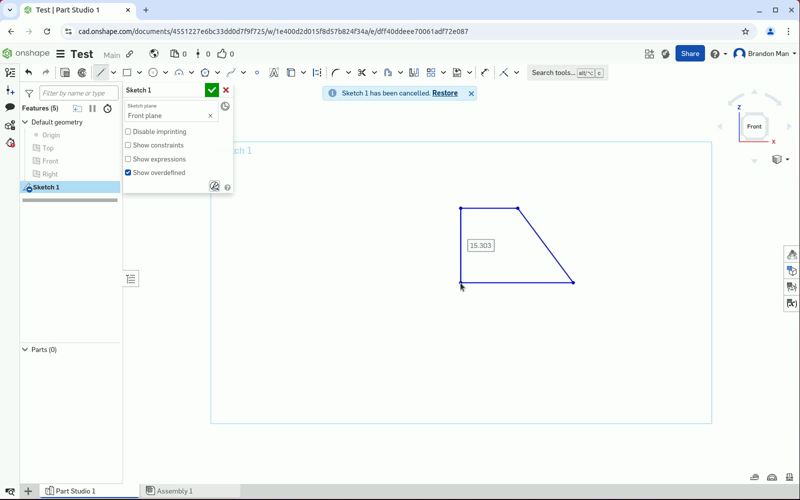
mouse_move(491, 270)
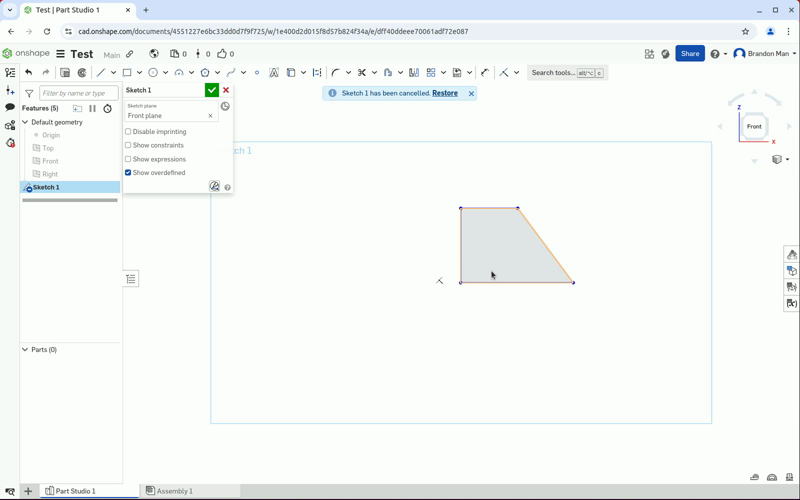
click(491, 270)
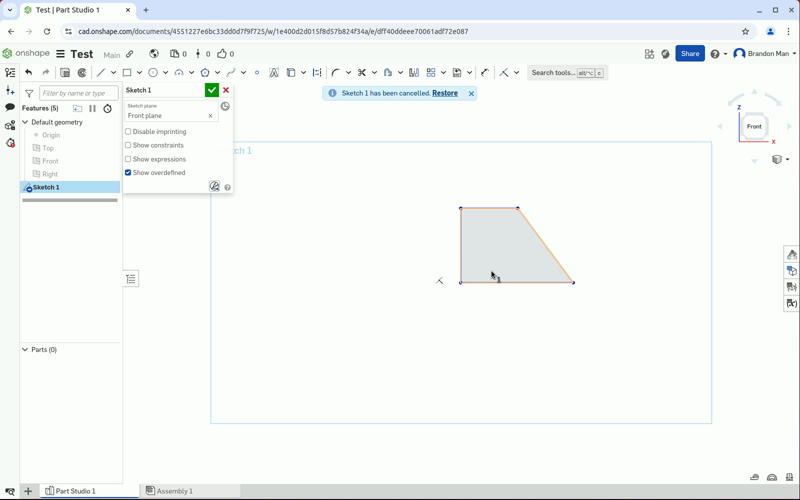
mouse_move(73, 352)
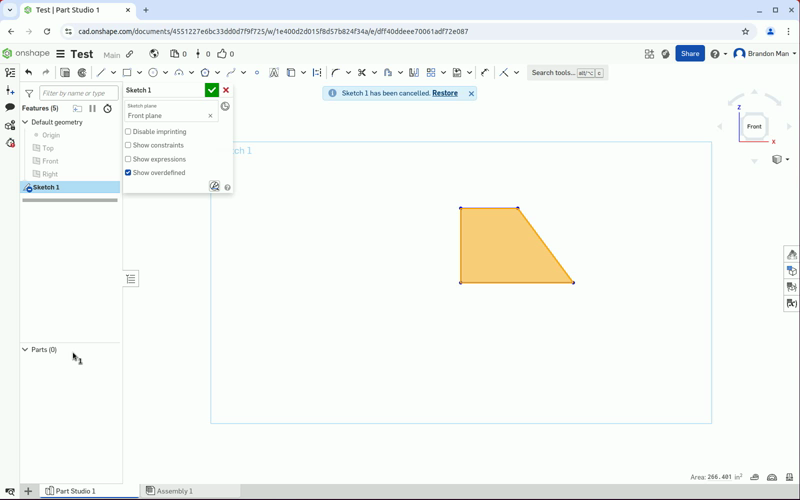
key(shift+y)
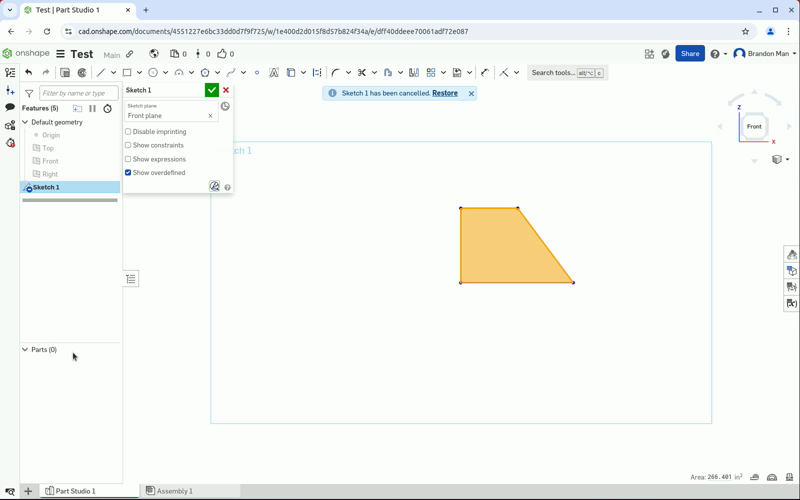
key(shift+e)
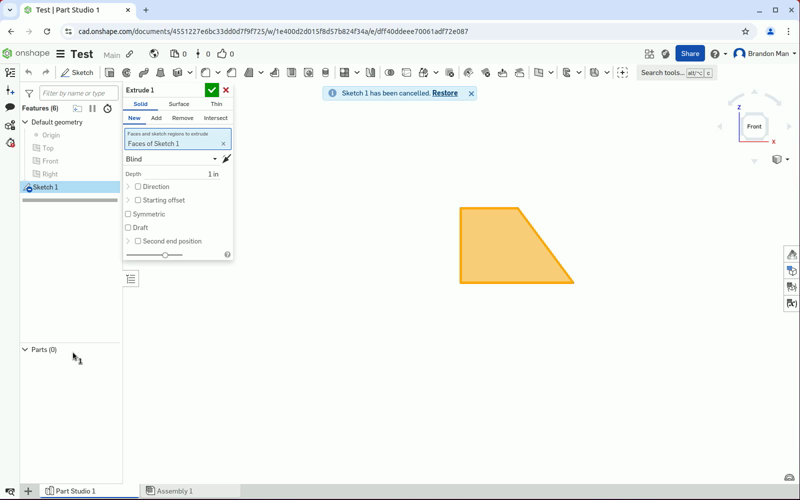
mouse_move(143, 106)
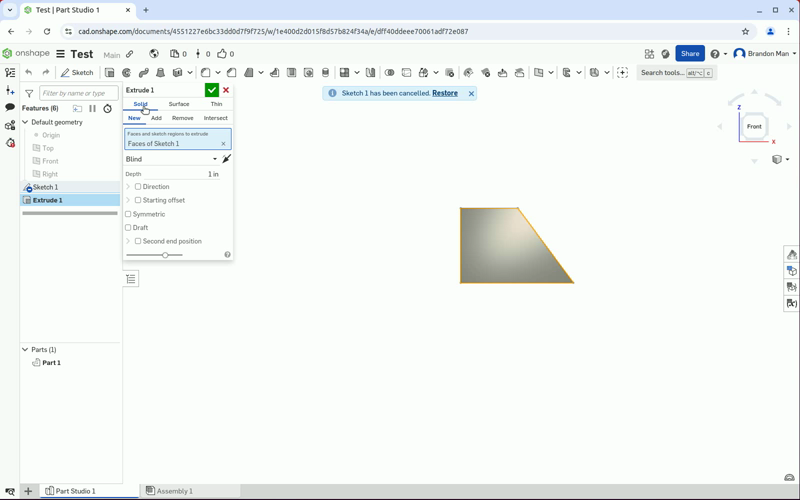
click(143, 106)
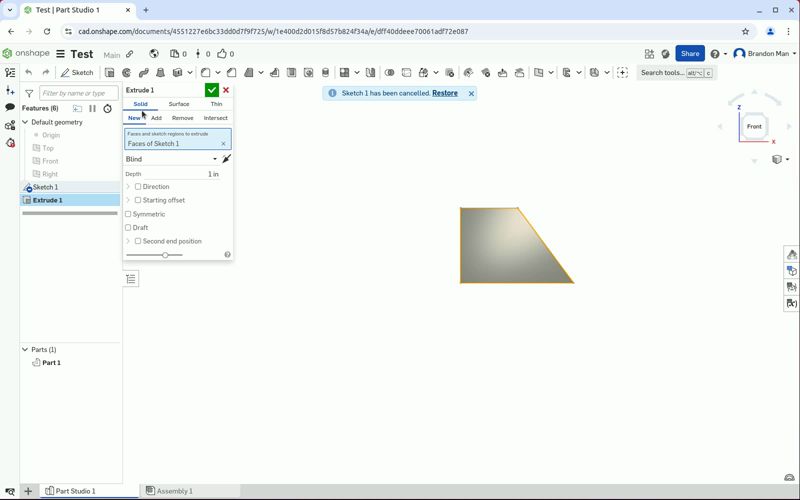
mouse_move(137, 120)
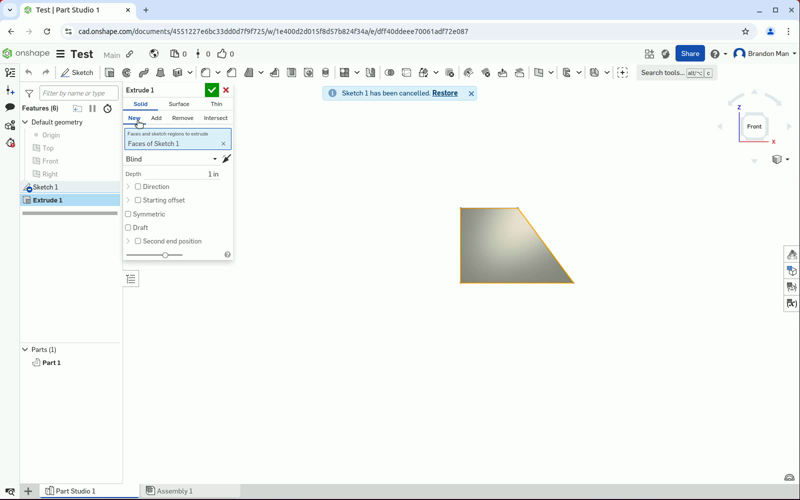
click(137, 120)
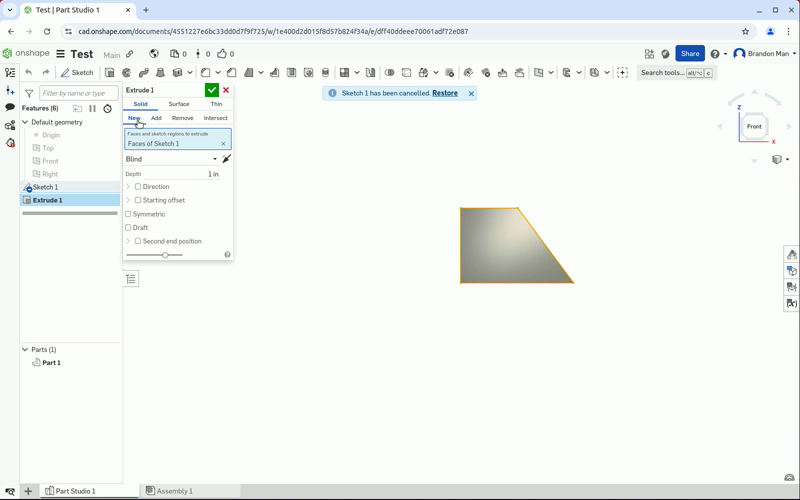
key(tab, 4)
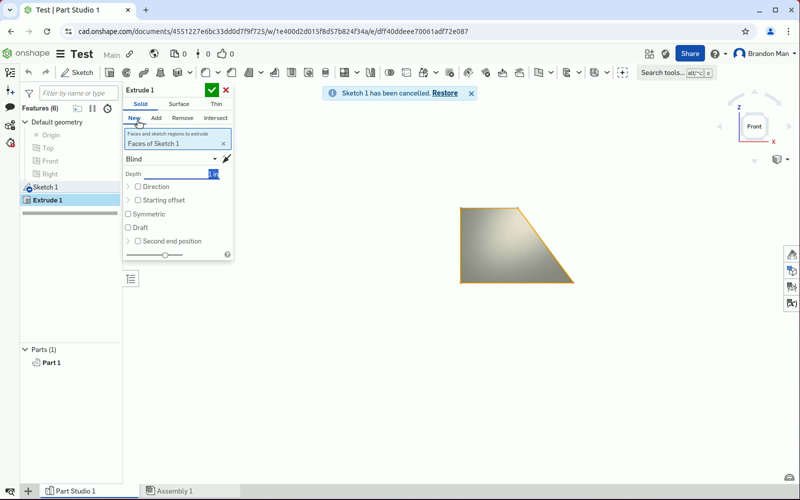
text(15.405)
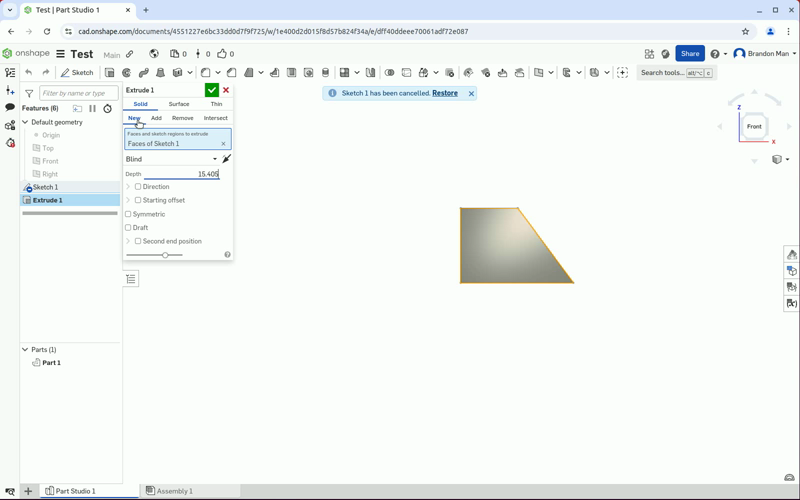
key(enter)
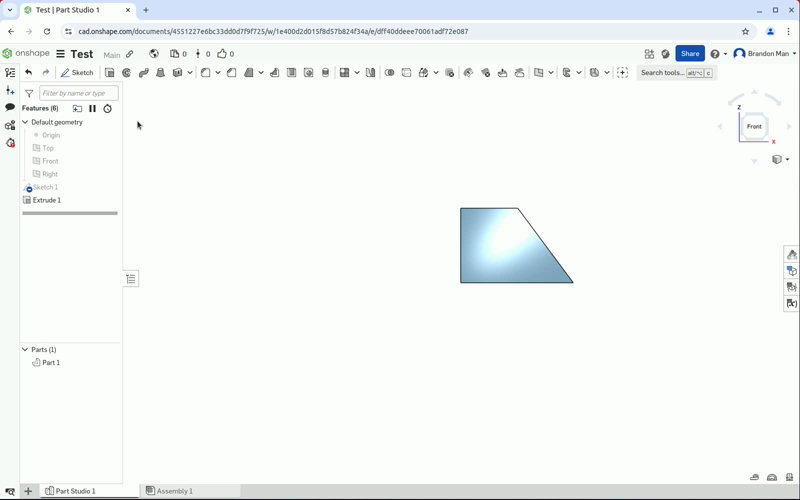
key(shift+h)
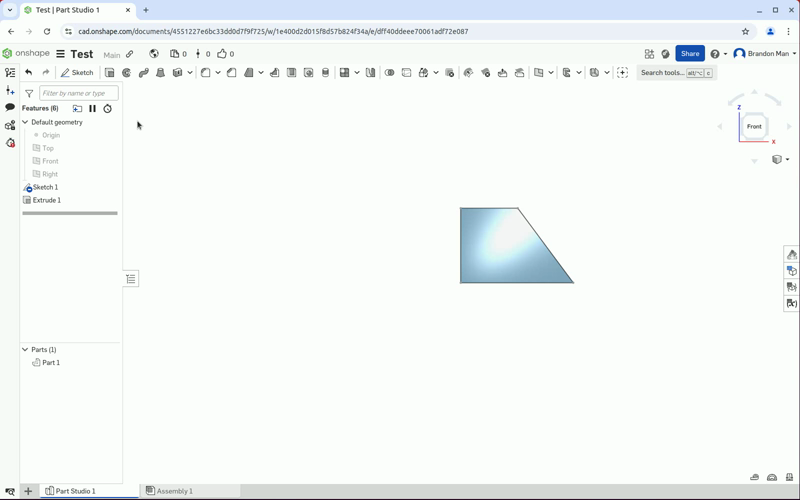
key(shift+h)
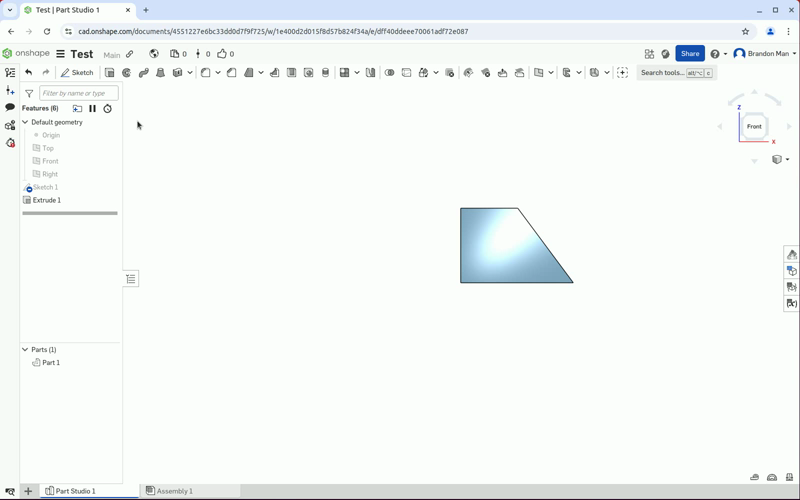
mouse_move(73, 189)
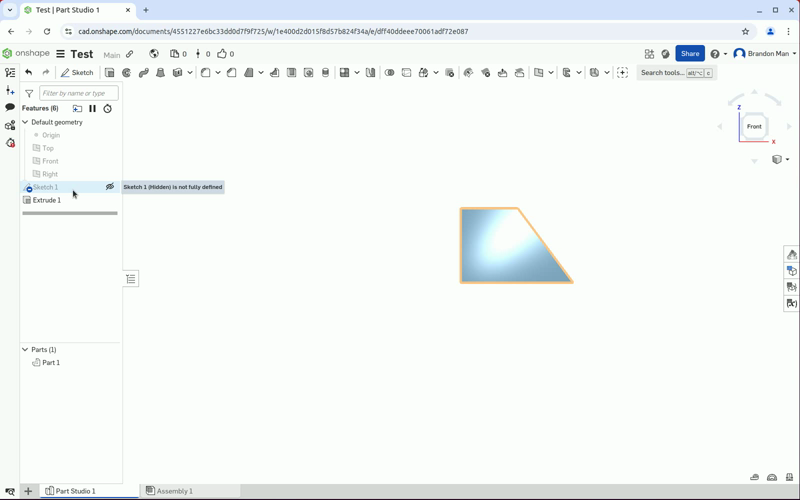
click(73, 189)
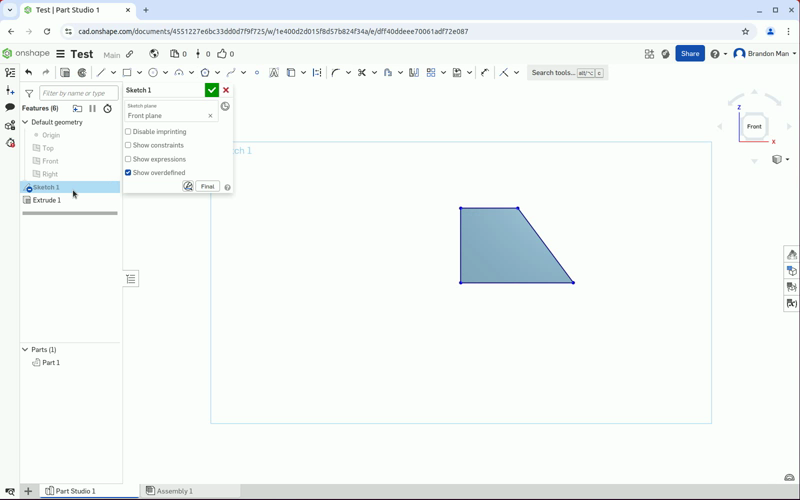
mouse_move(229, 92)
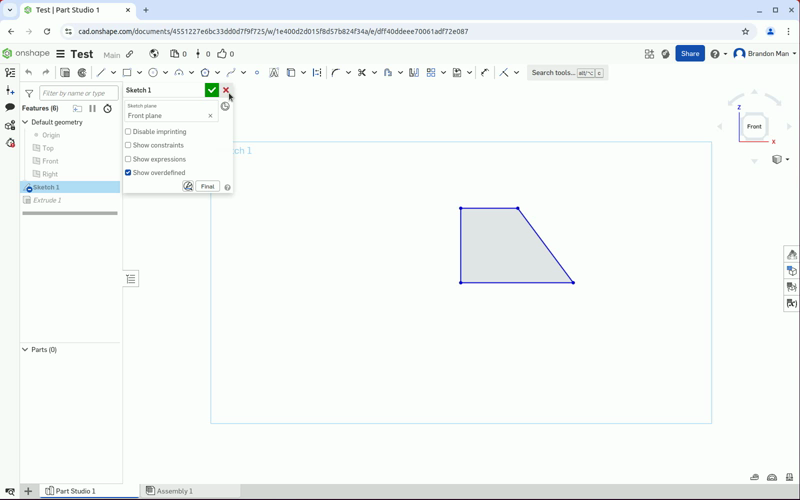
click(229, 92)
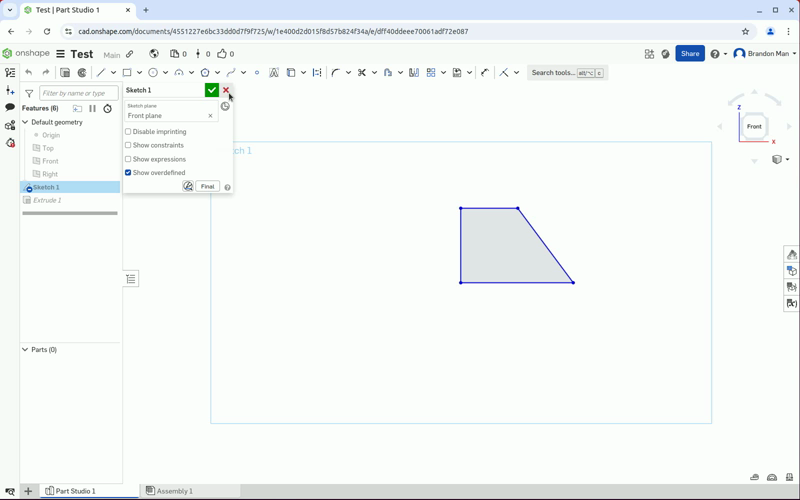
mouse_move(73, 352)
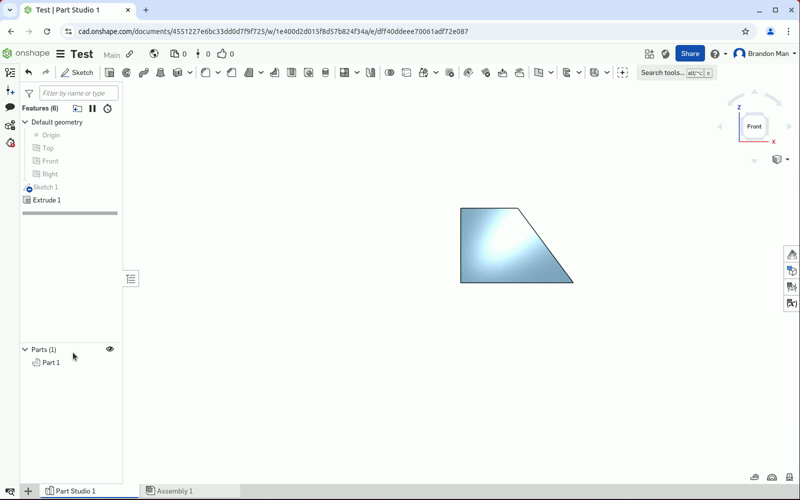
key(y)
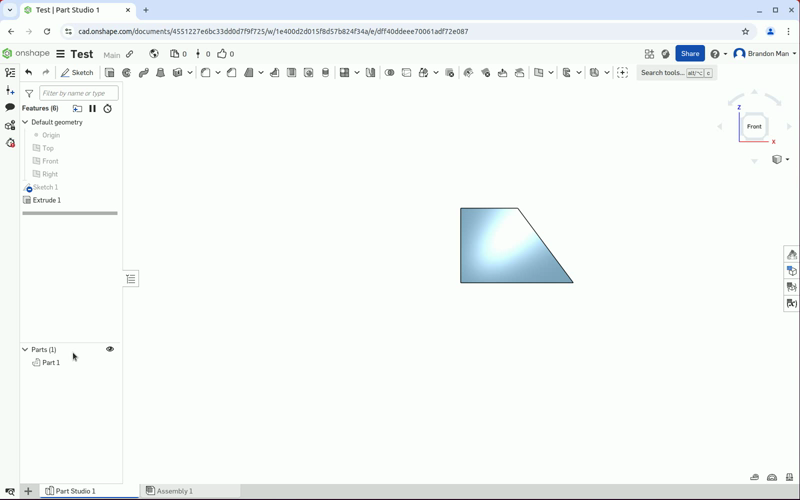
key(shift+p)
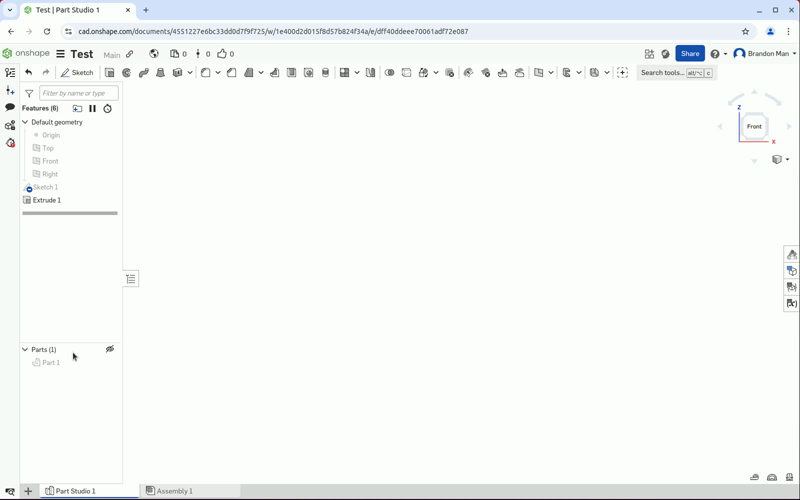
key(space)
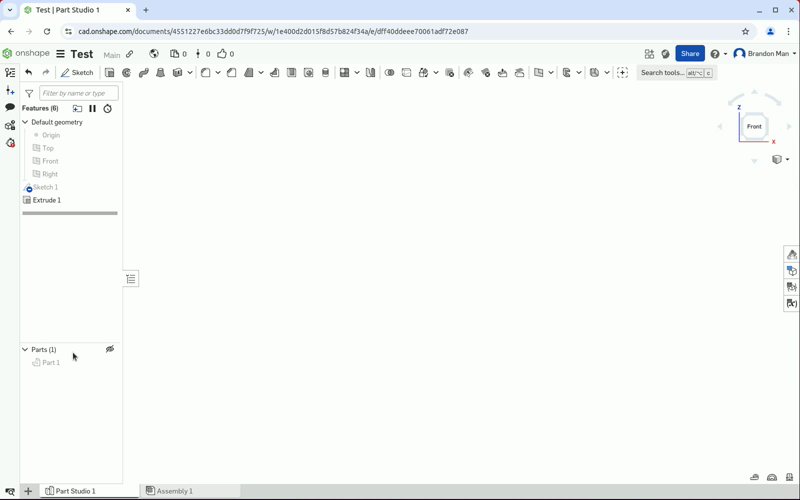
key_down(shift)
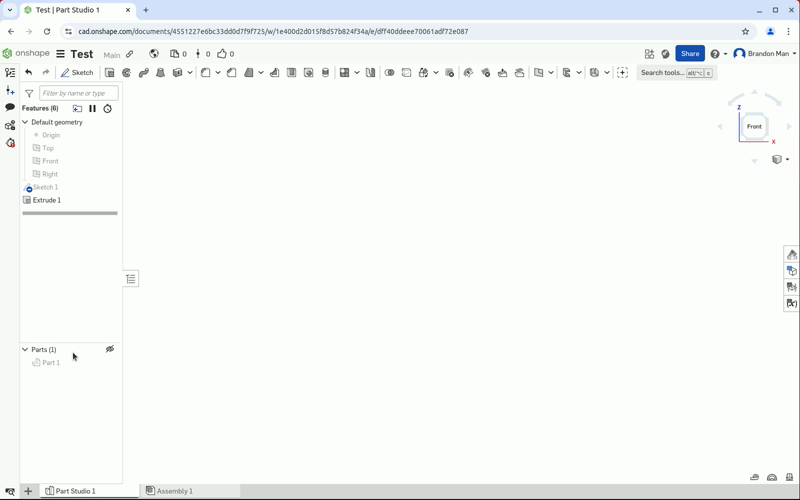
key(left)
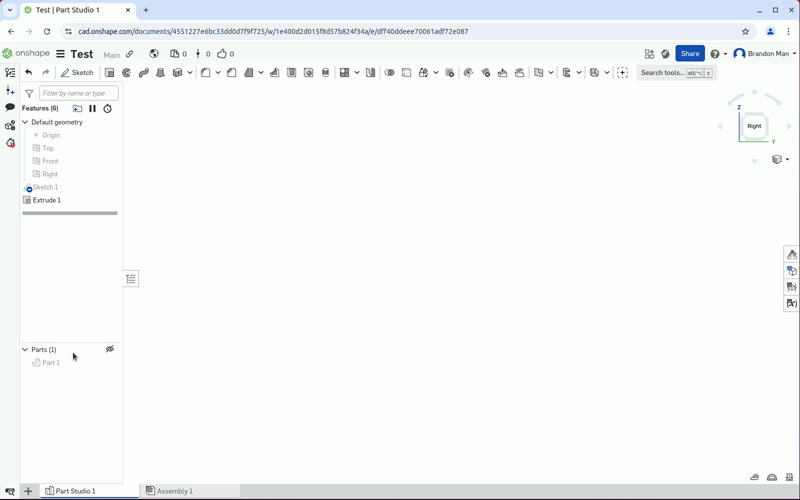
key_up(shift)
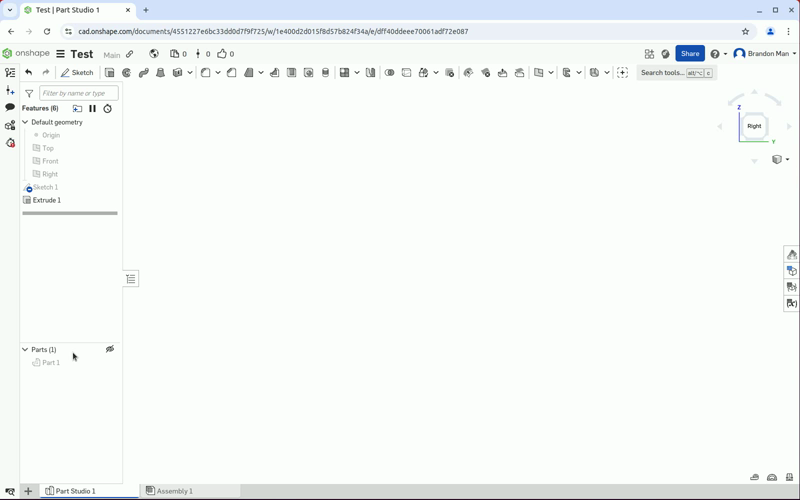
mouse_move(73, 352)
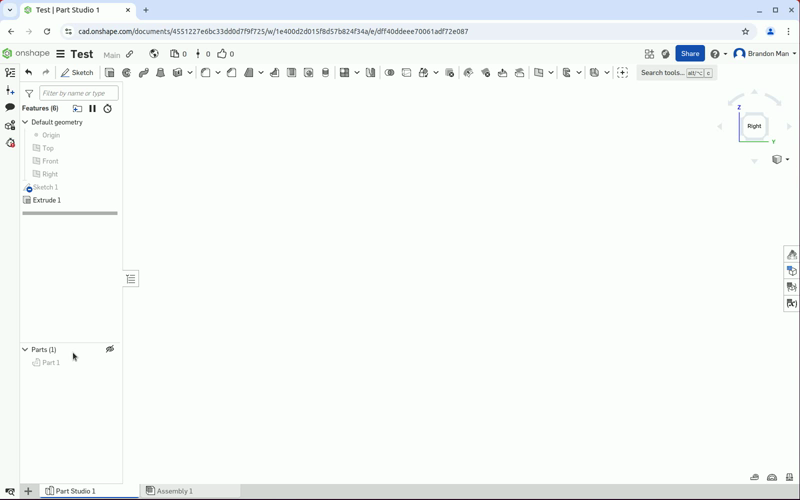
key(shift+y)
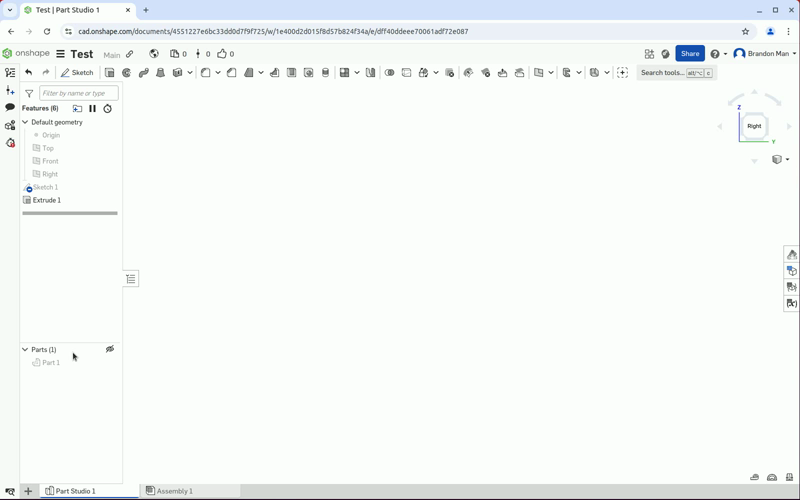
key(shift+s)
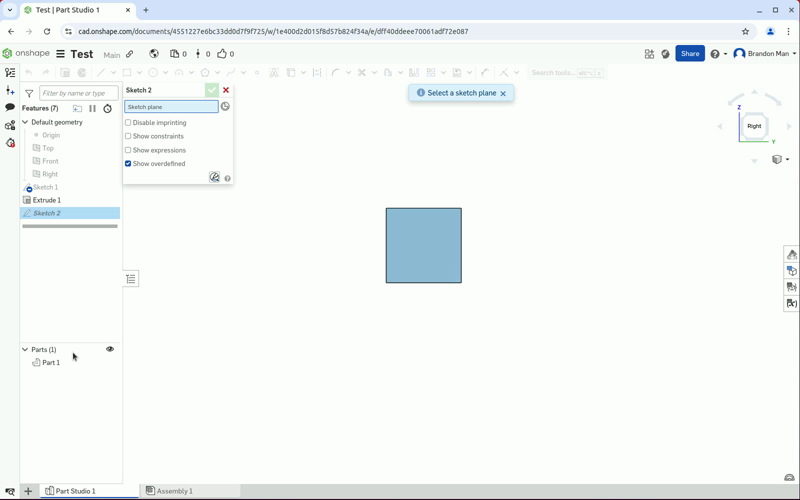
mouse_move(73, 176)
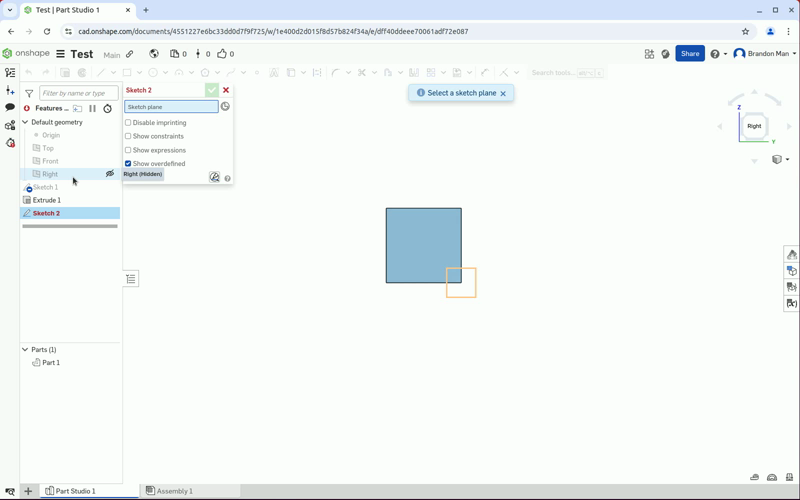
click(73, 176)
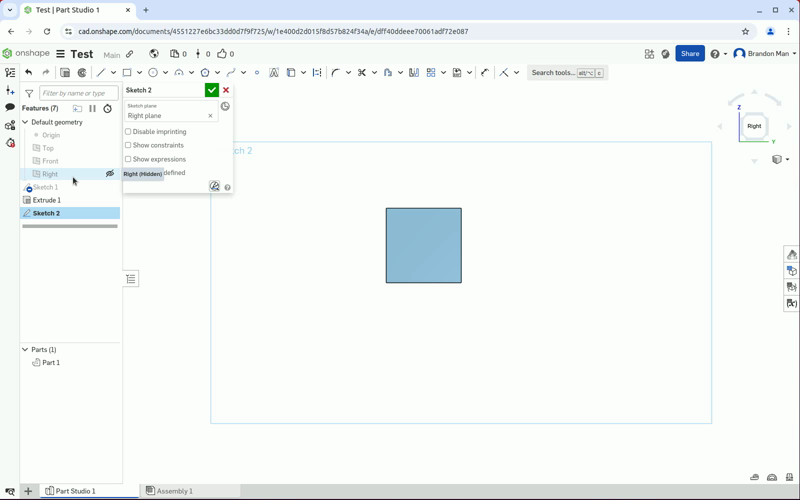
mouse_move(73, 352)
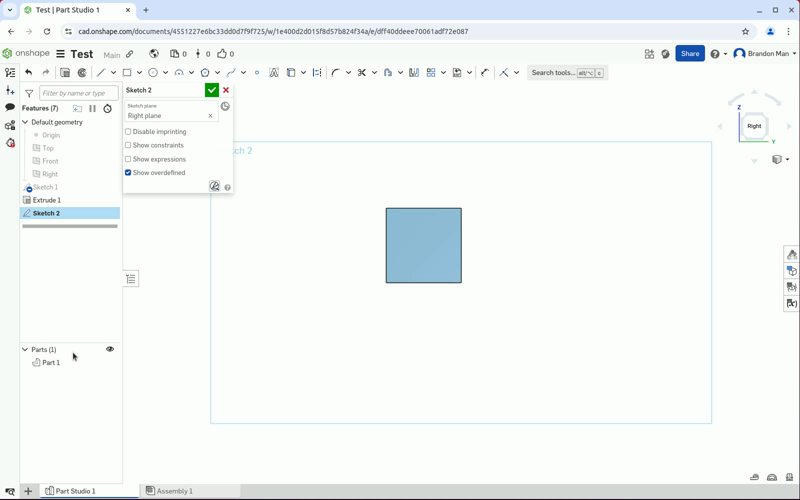
key(y)
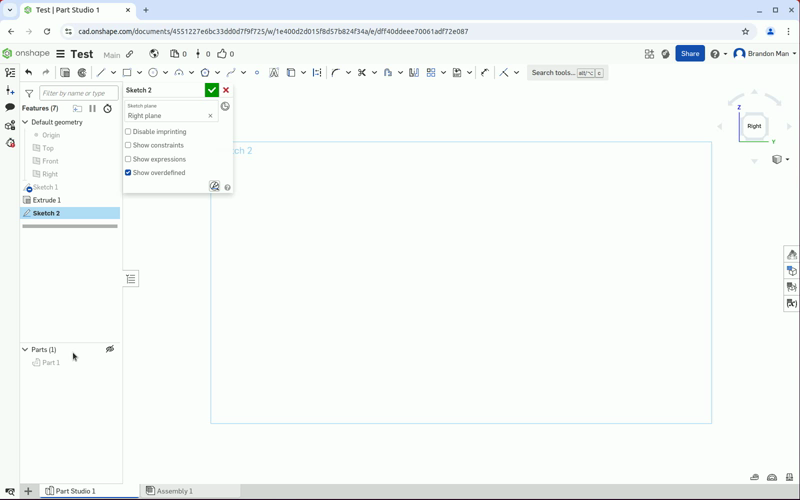
key(l)
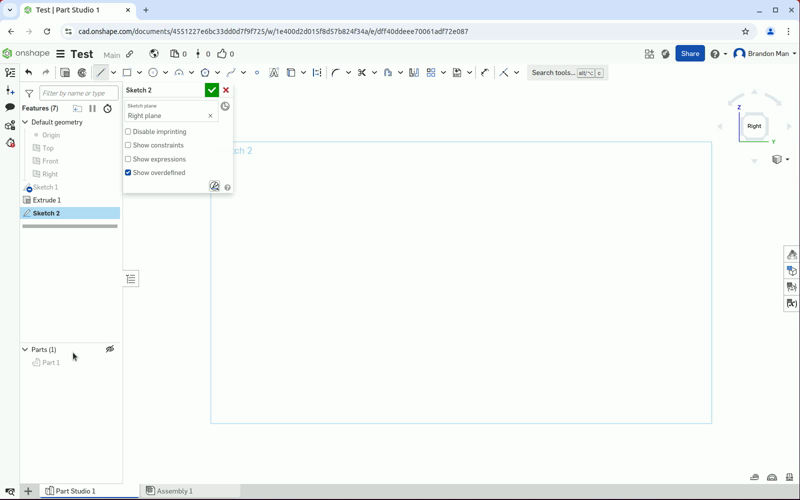
key_down(shift)
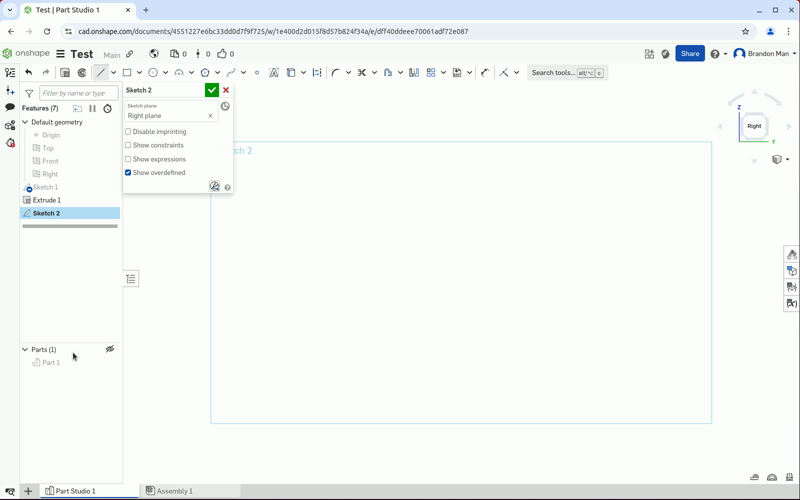
mouse_move(404, 245)
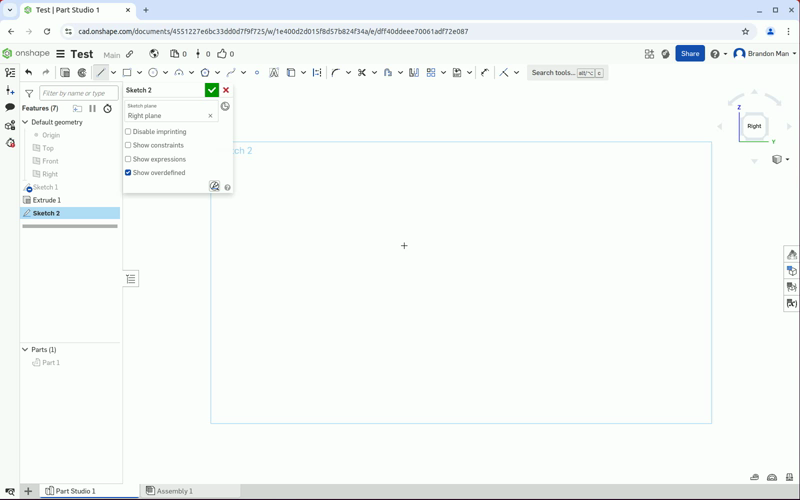
click(404, 245)
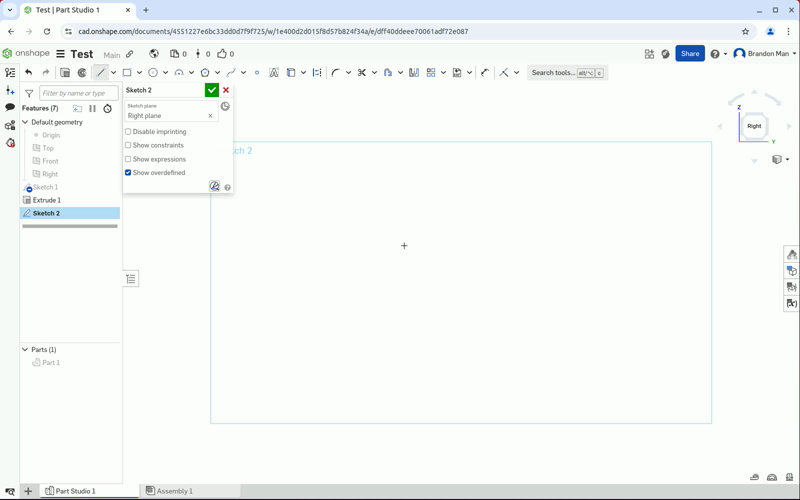
key_up(shift)
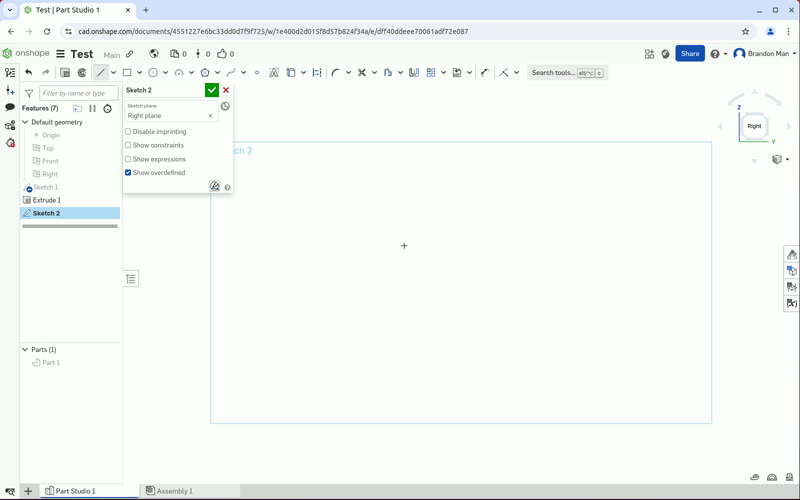
key_down(shift)
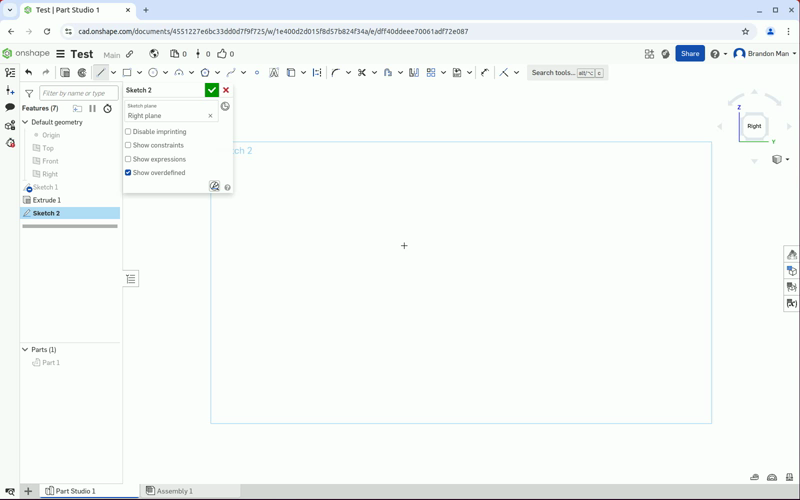
mouse_move(434, 245)
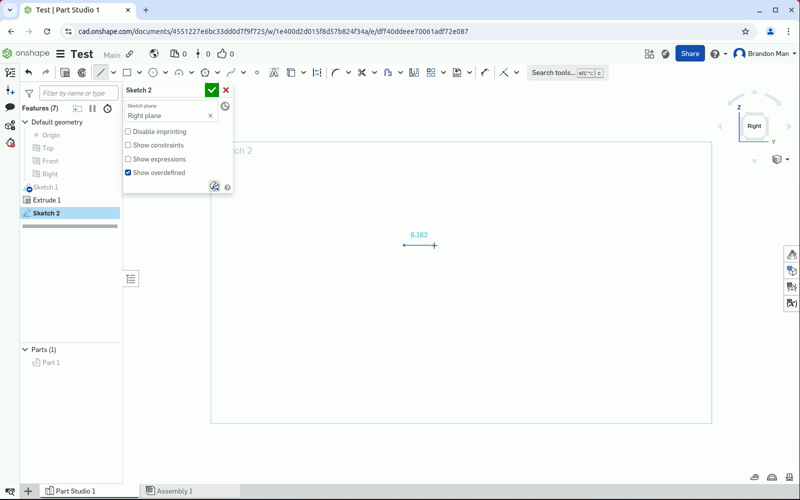
mouse_move(442, 245)
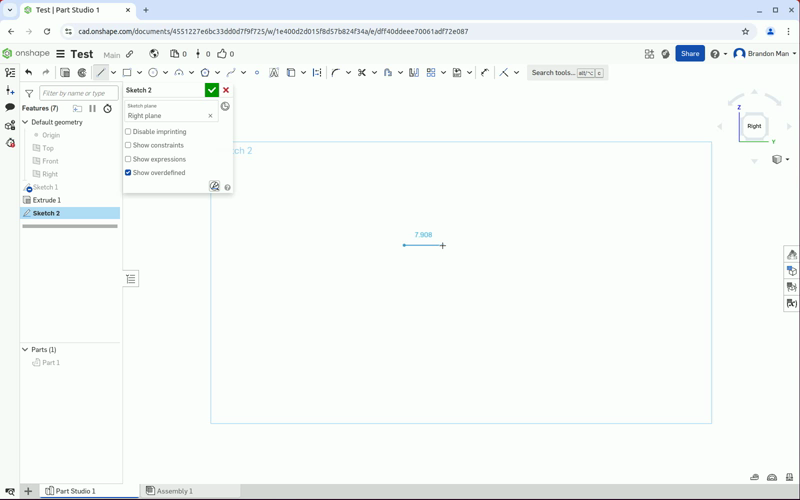
click(442, 245)
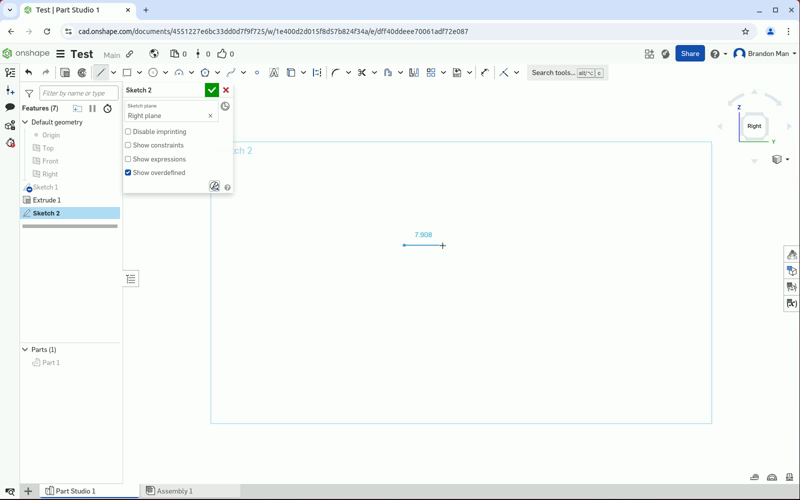
key_up(shift)
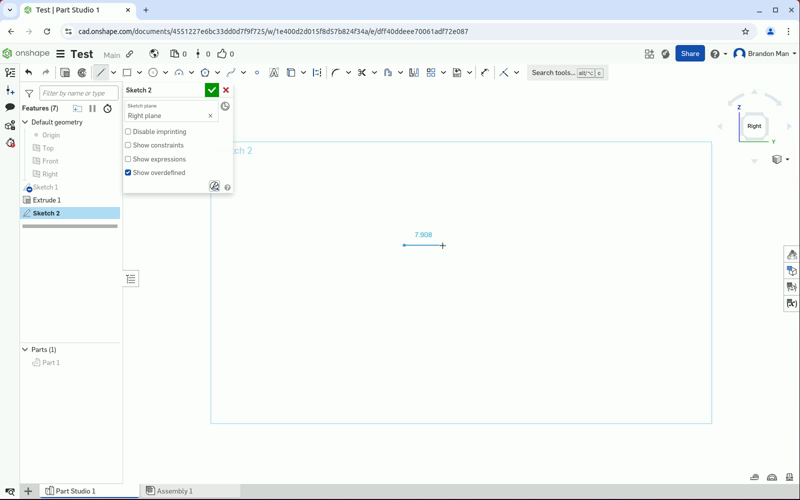
key_down(shift)
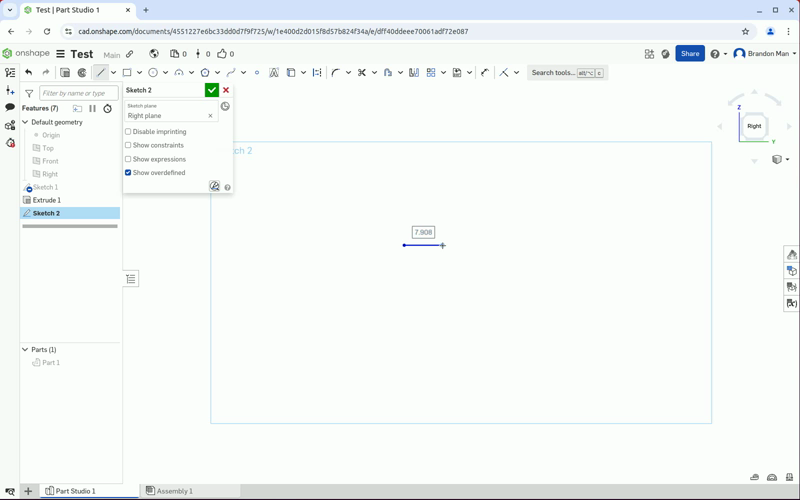
mouse_move(472, 245)
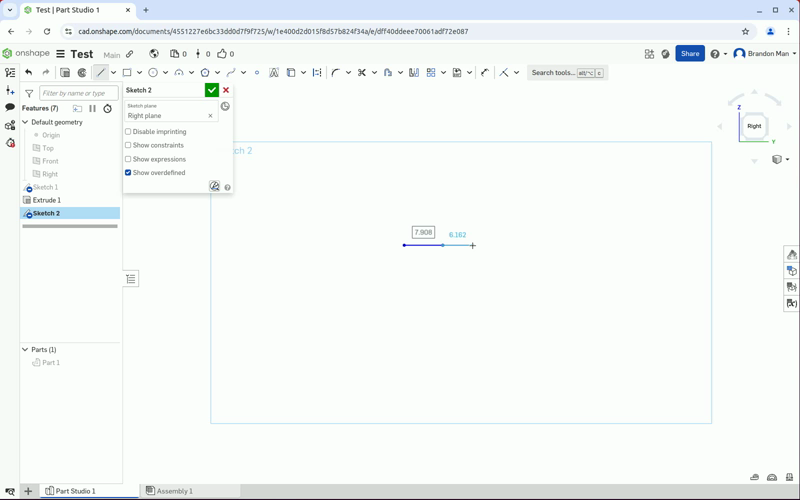
mouse_move(442, 207)
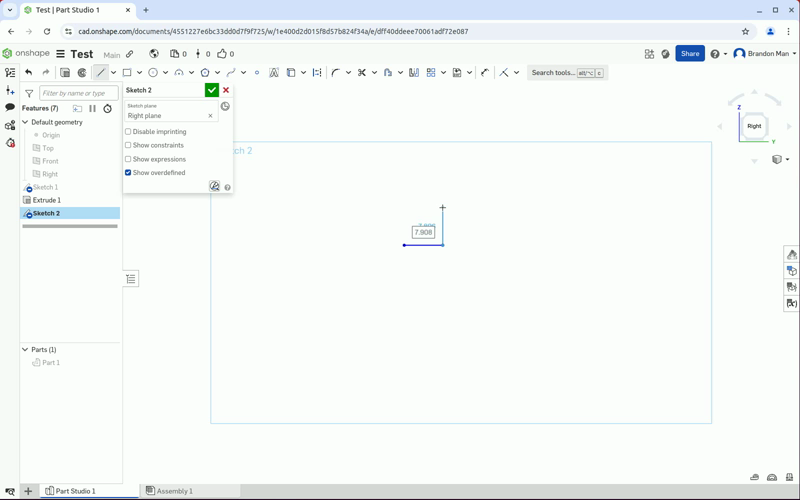
click(442, 207)
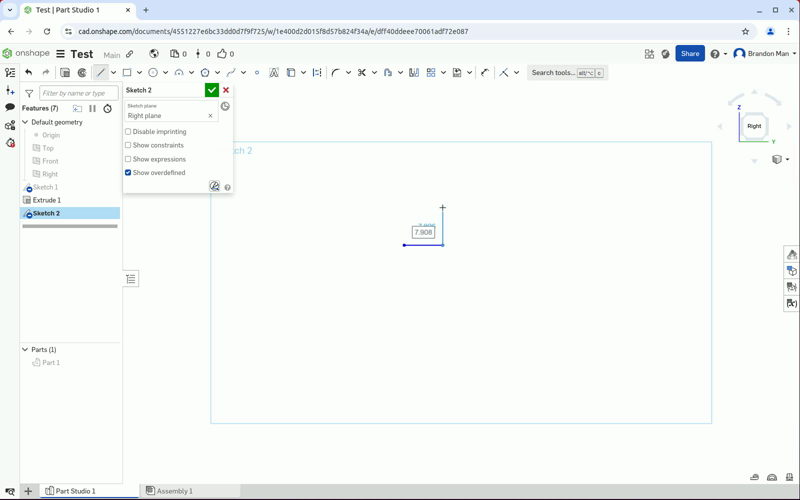
key_up(shift)
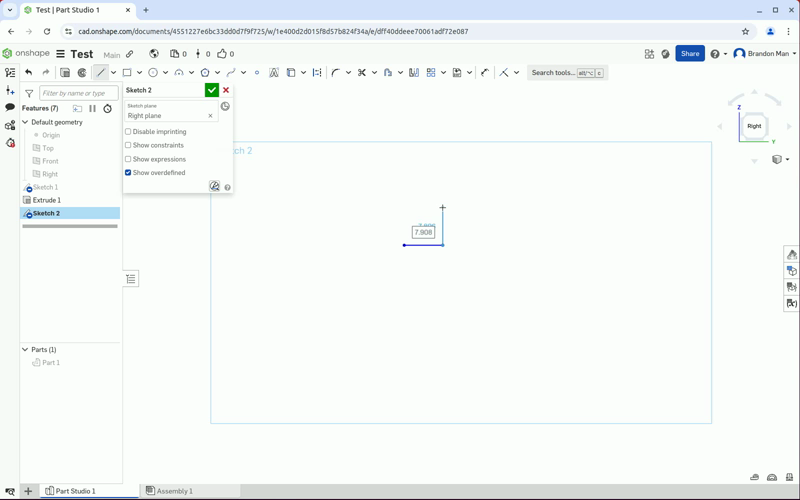
key_down(shift)
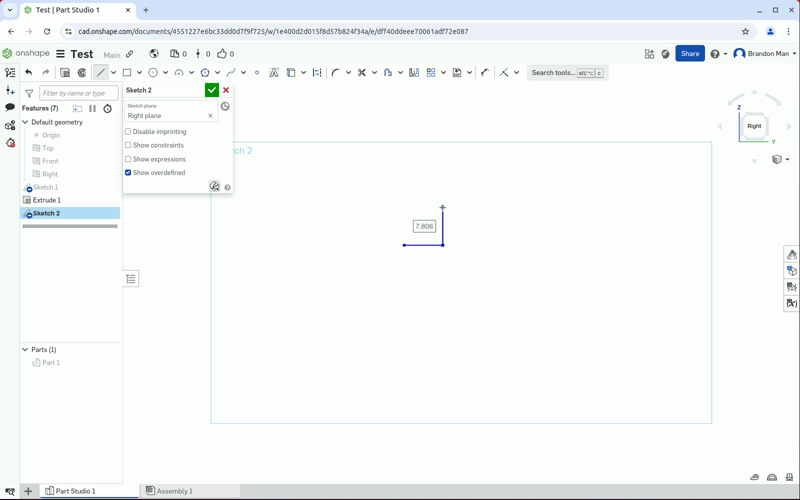
mouse_move(472, 207)
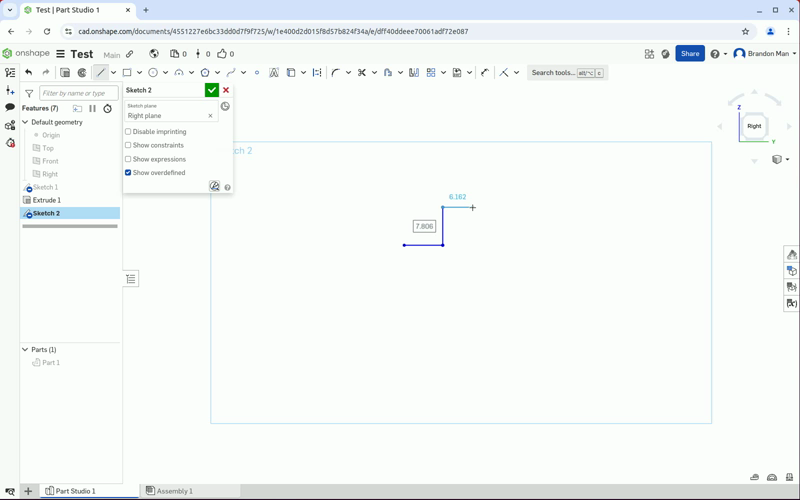
mouse_move(404, 207)
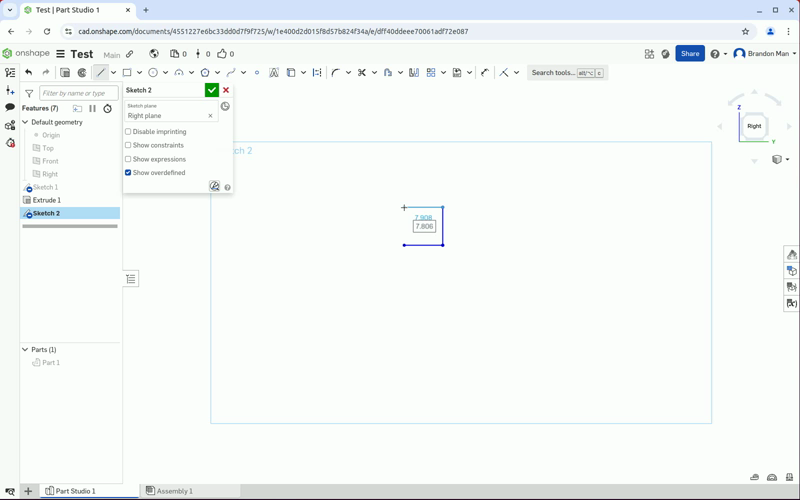
click(404, 207)
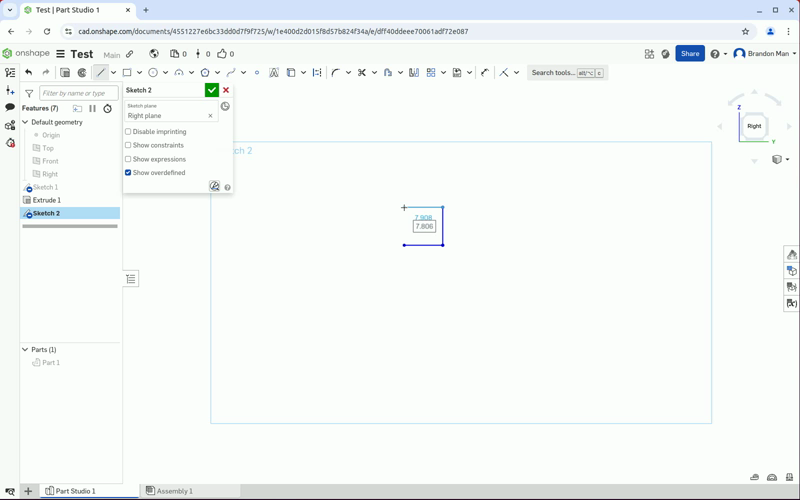
key_up(shift)
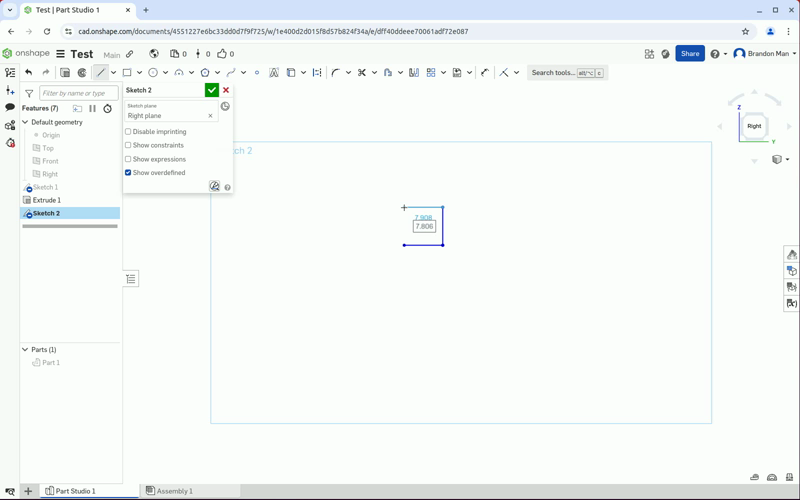
mouse_move(434, 207)
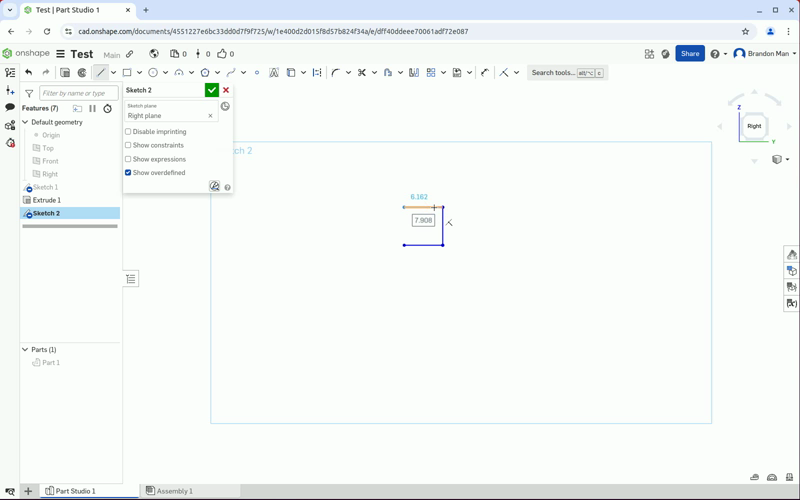
key_down(shift)
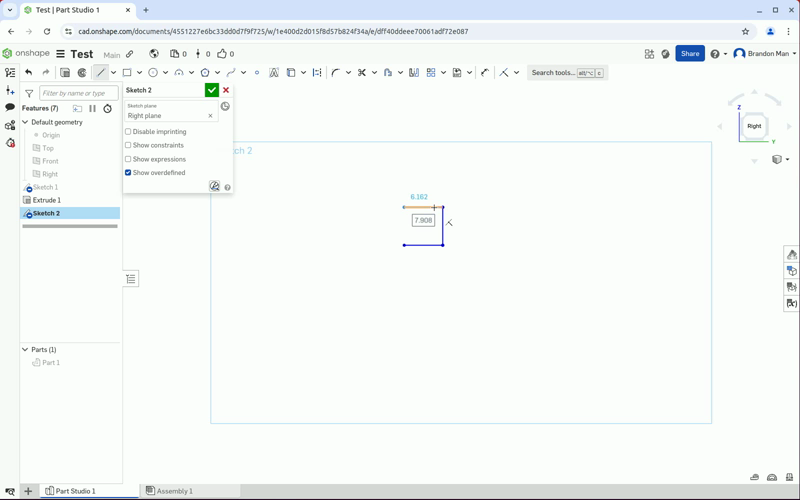
mouse_move(404, 245)
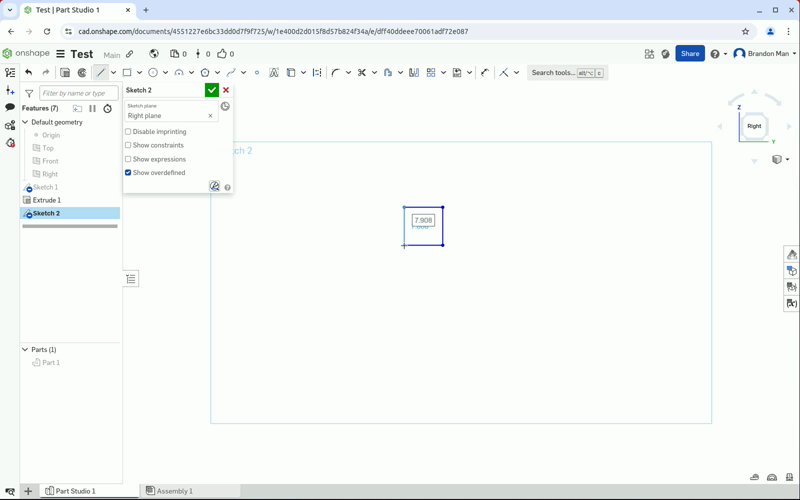
key_up(shift)
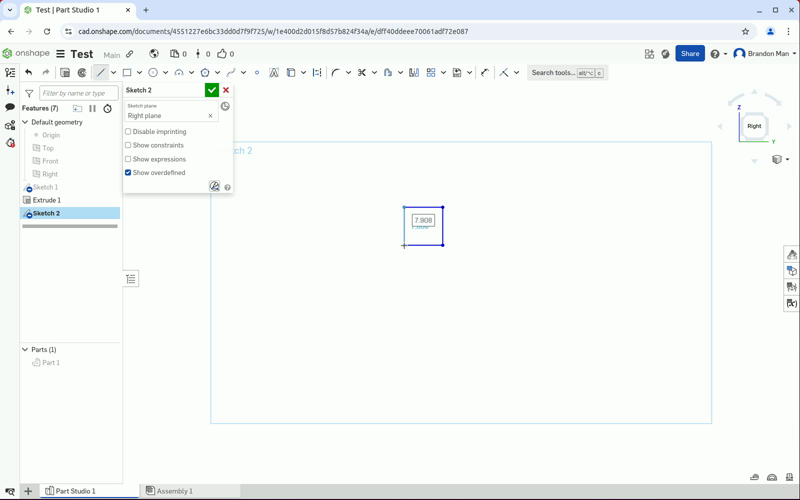
click(404, 245)
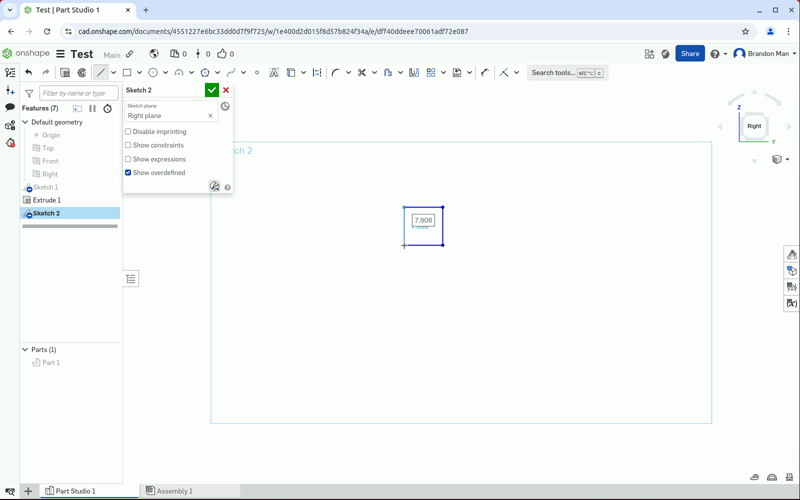
key(esc)
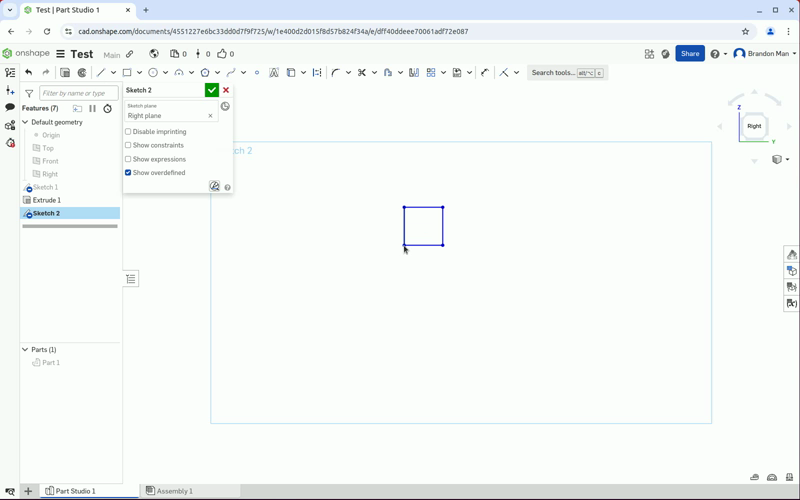
mouse_move(411, 243)
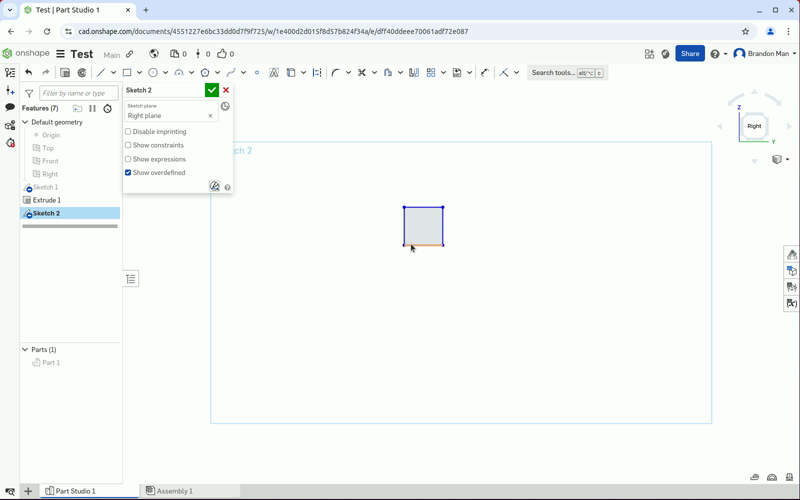
scroll(6)
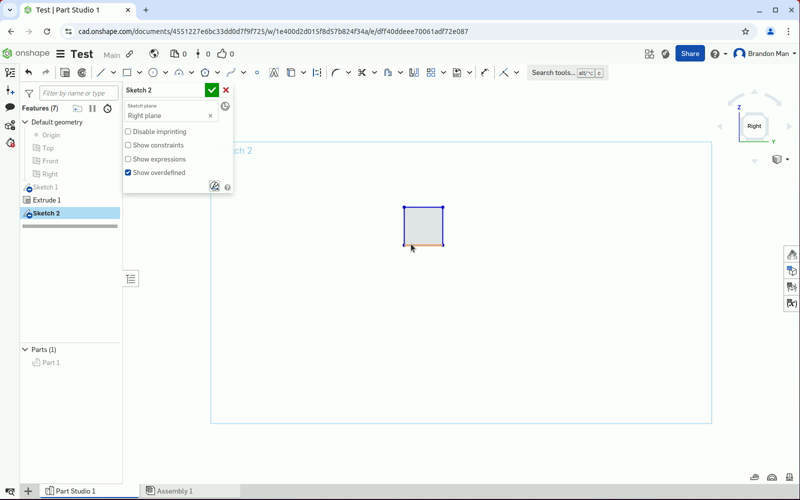
scroll(6)
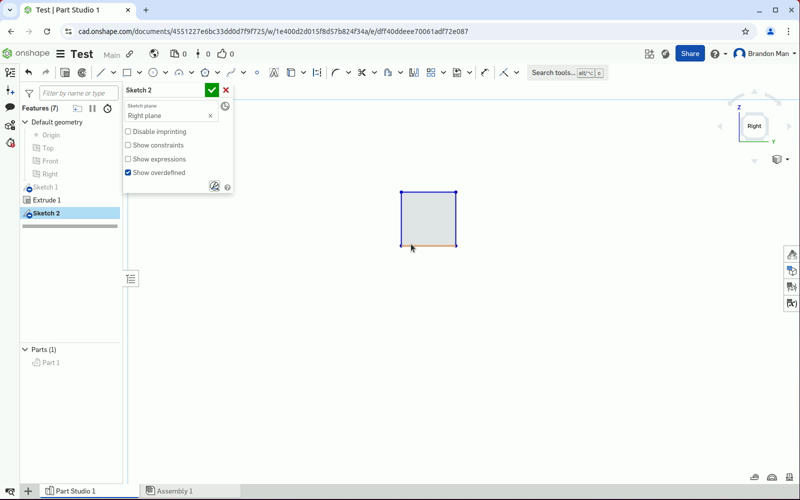
scroll(6)
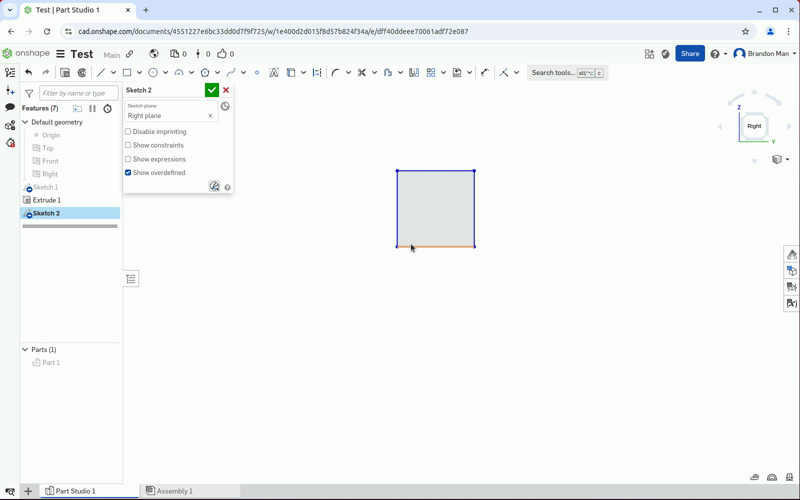
scroll(6)
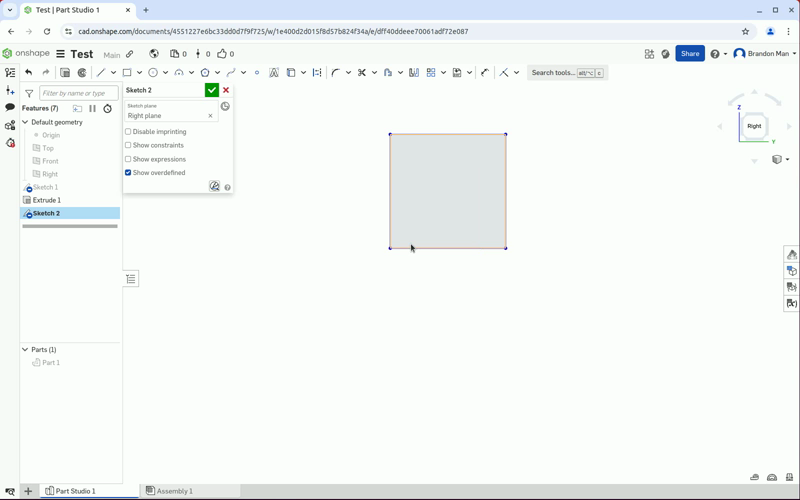
scroll(6)
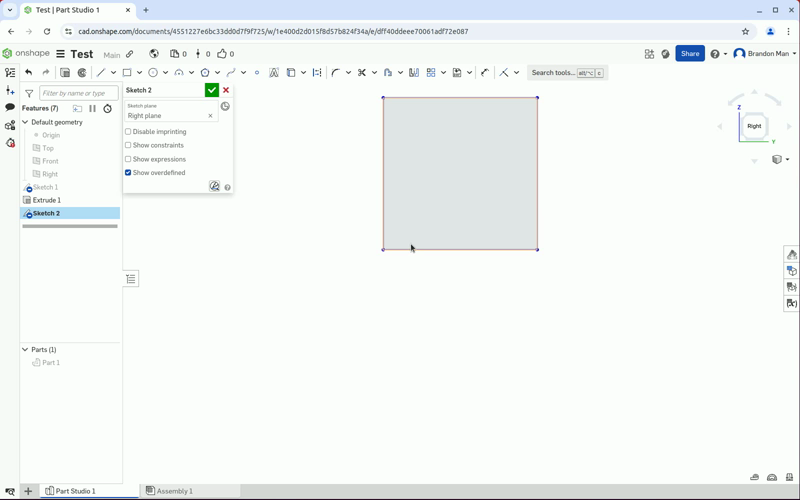
scroll(6)
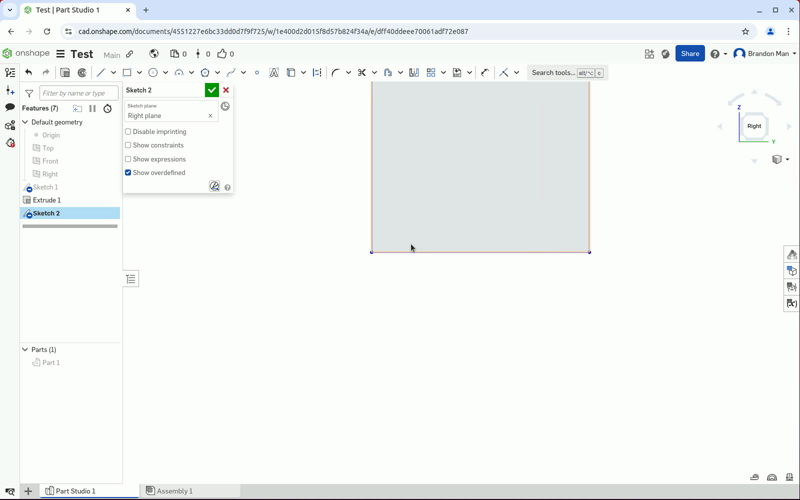
scroll(6)
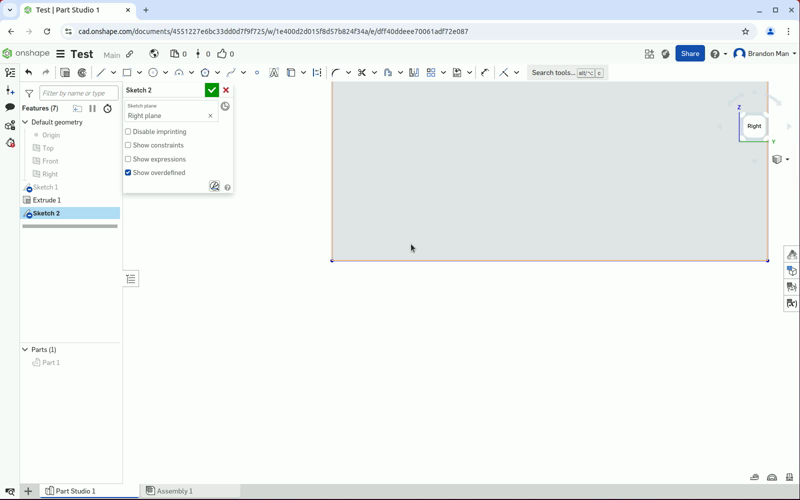
click(411, 243)
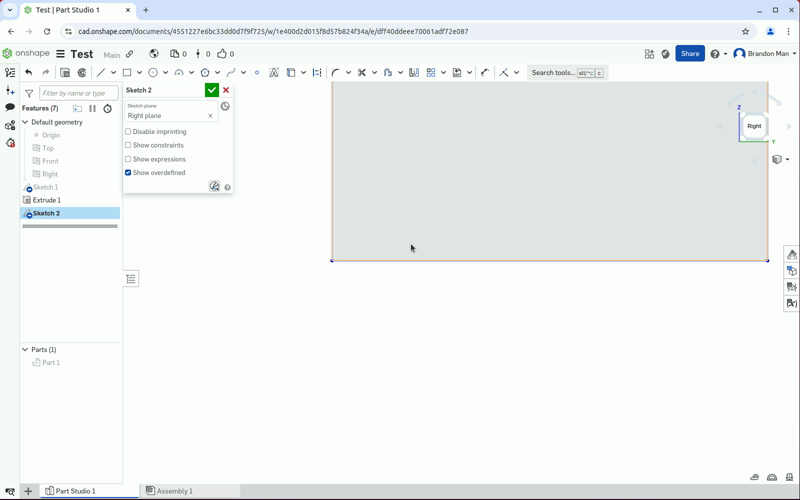
scroll(-6)
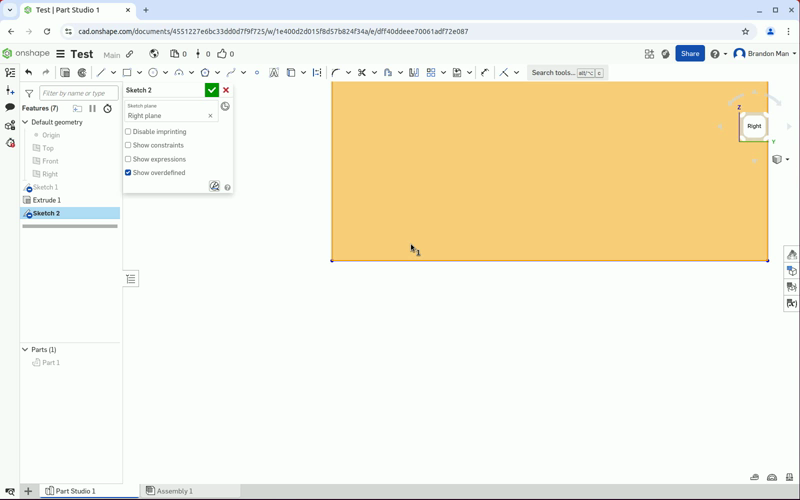
scroll(-6)
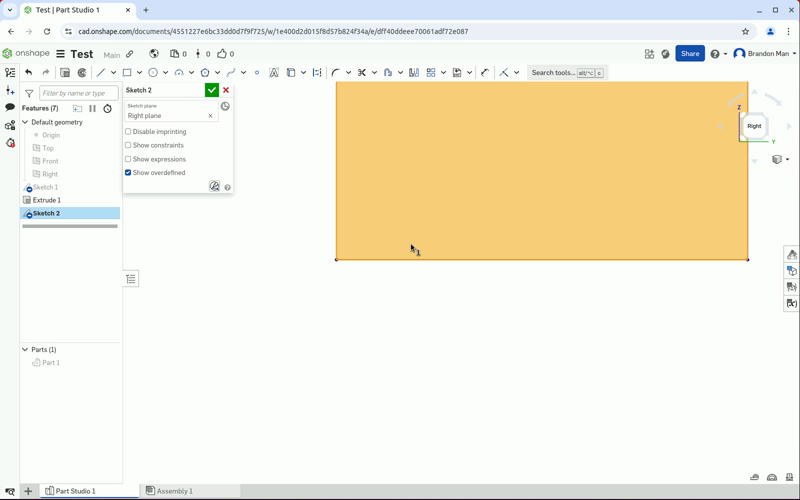
scroll(-6)
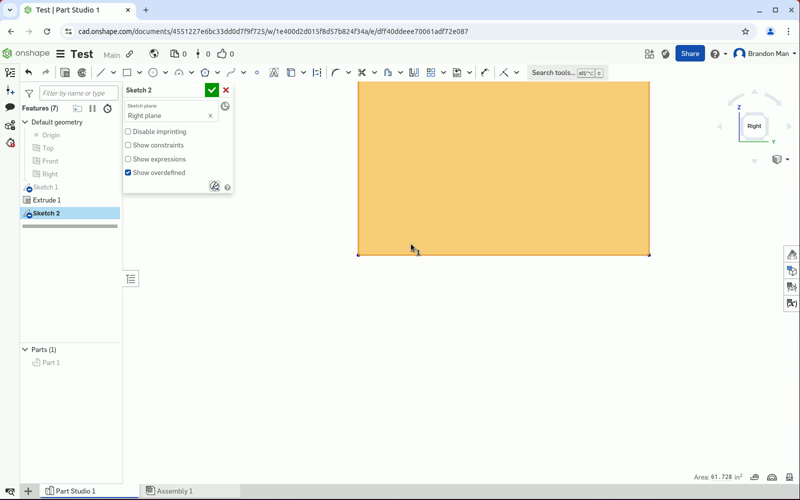
scroll(-6)
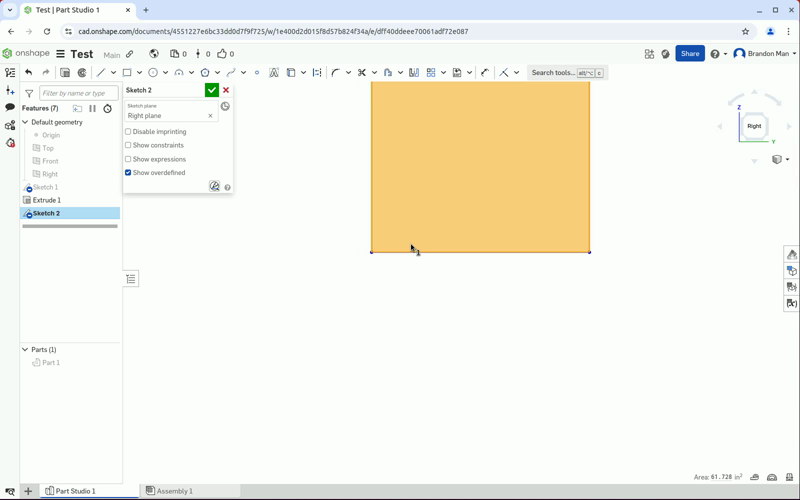
scroll(-6)
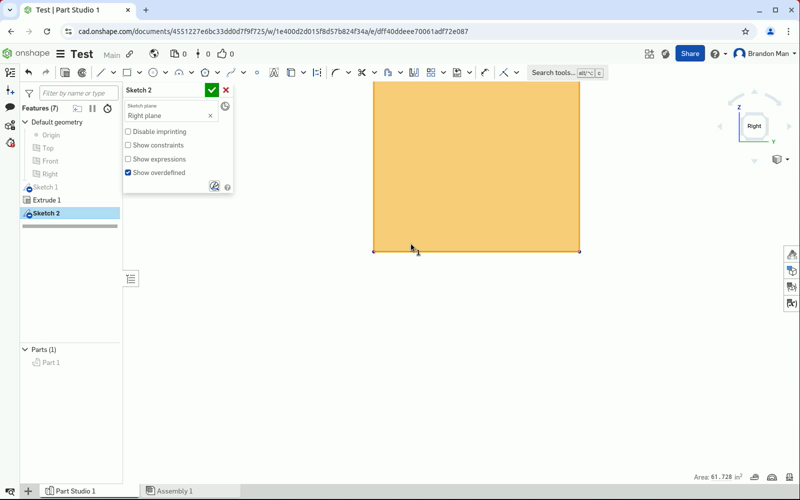
scroll(-6)
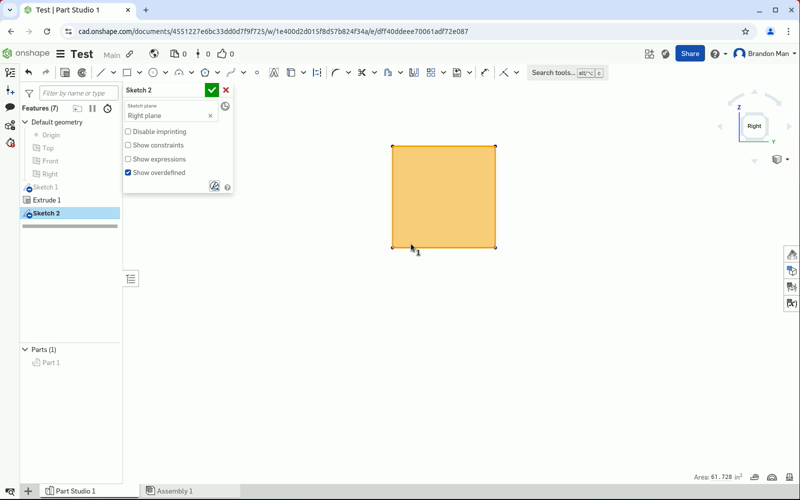
scroll(-6)
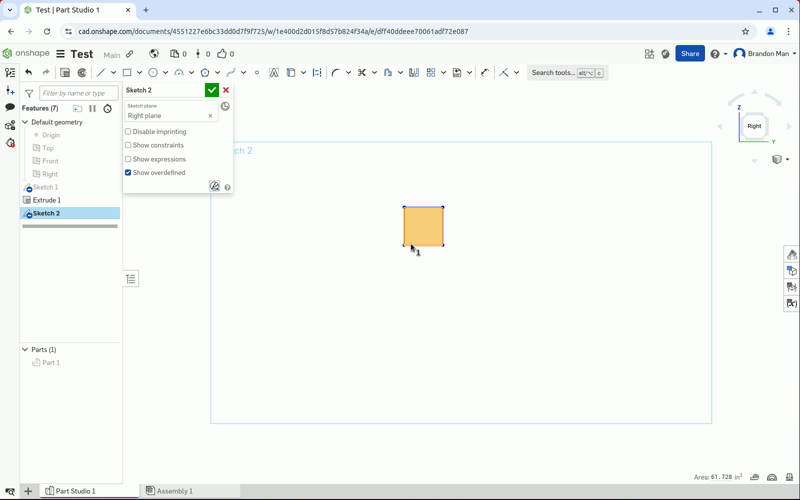
mouse_move(73, 352)
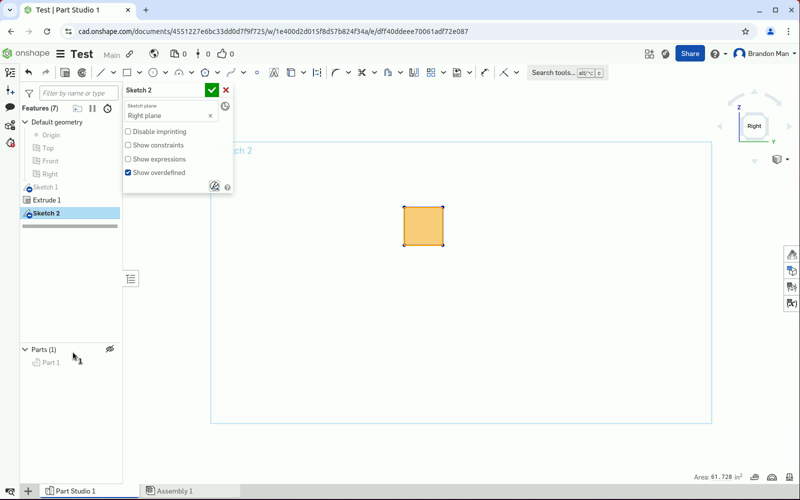
key(shift+y)
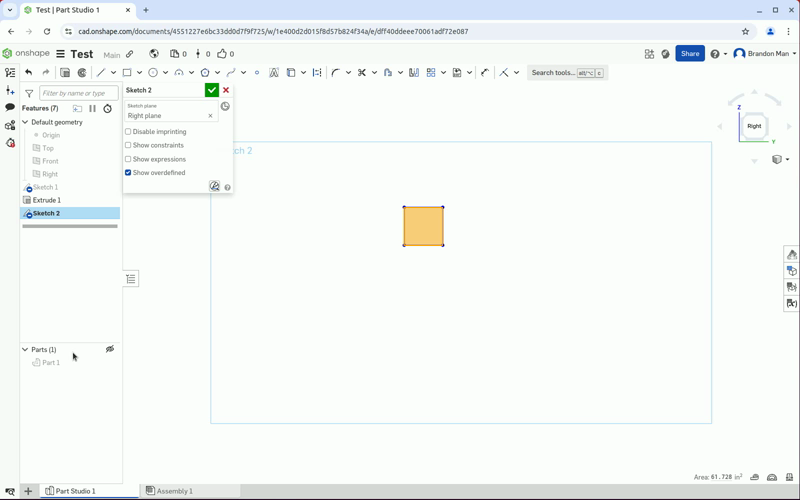
key(shift+e)
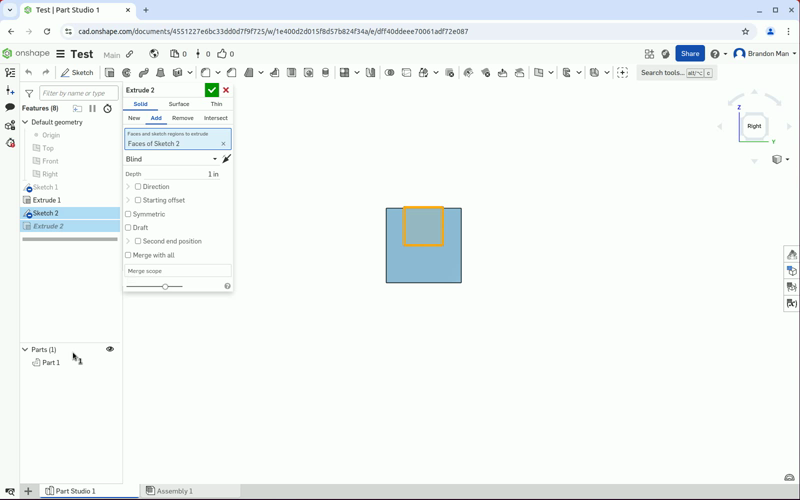
mouse_move(143, 106)
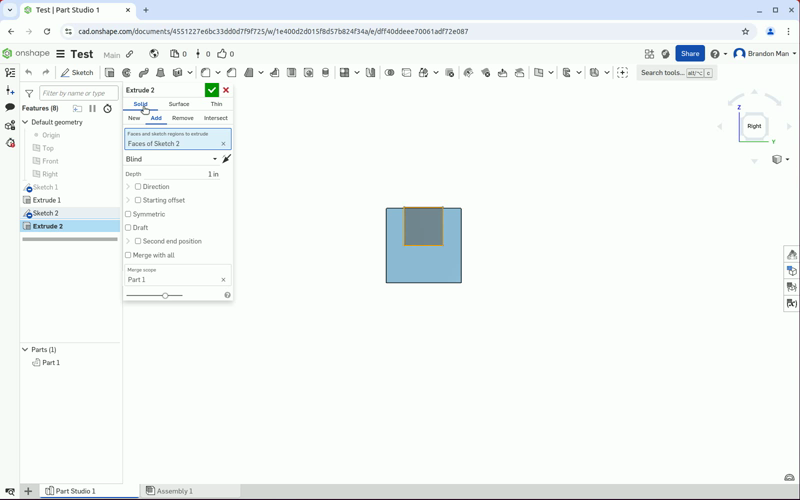
click(143, 106)
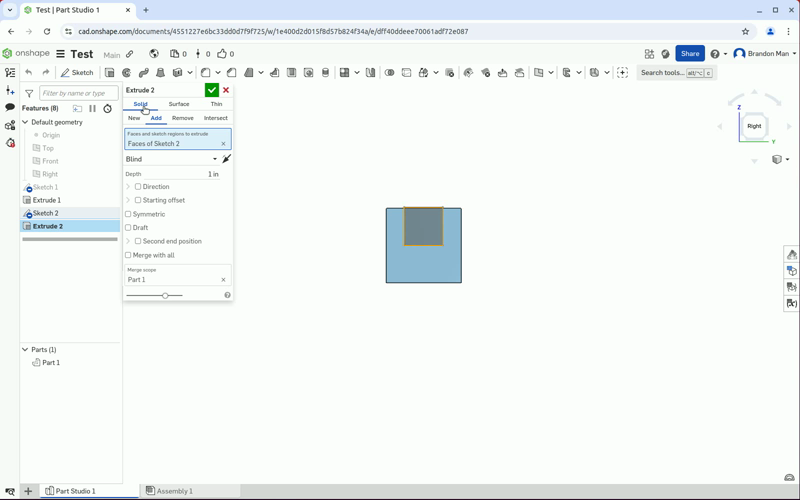
mouse_move(186, 120)
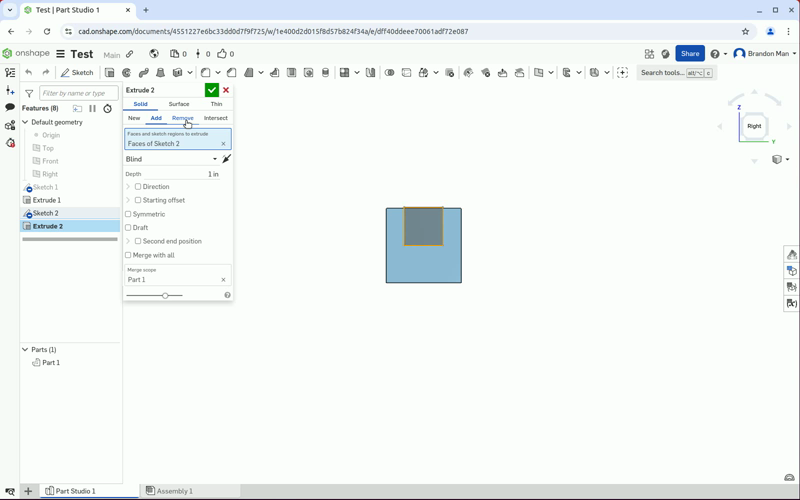
click(186, 120)
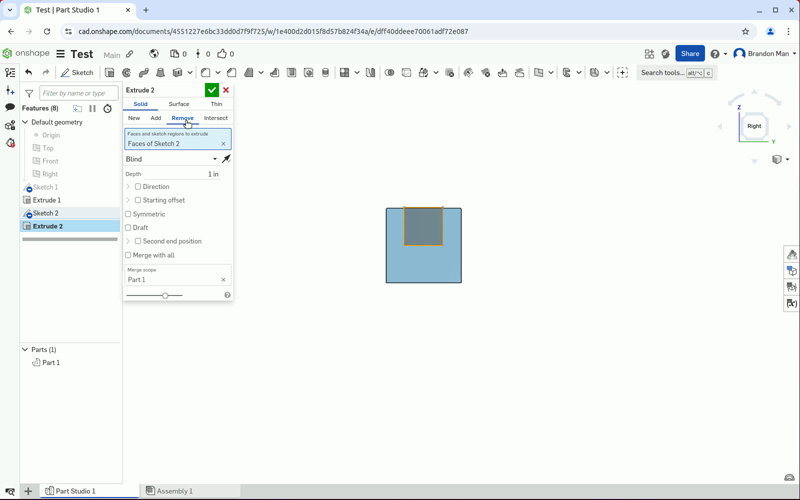
key(tab, 4)
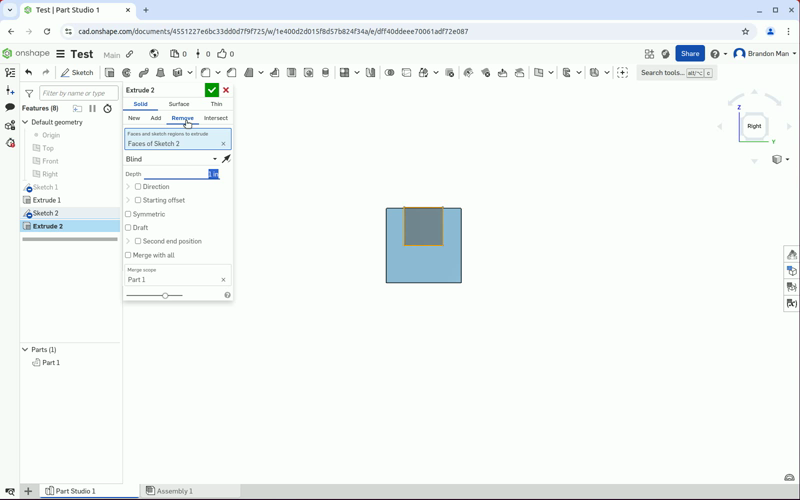
text(-15.405)
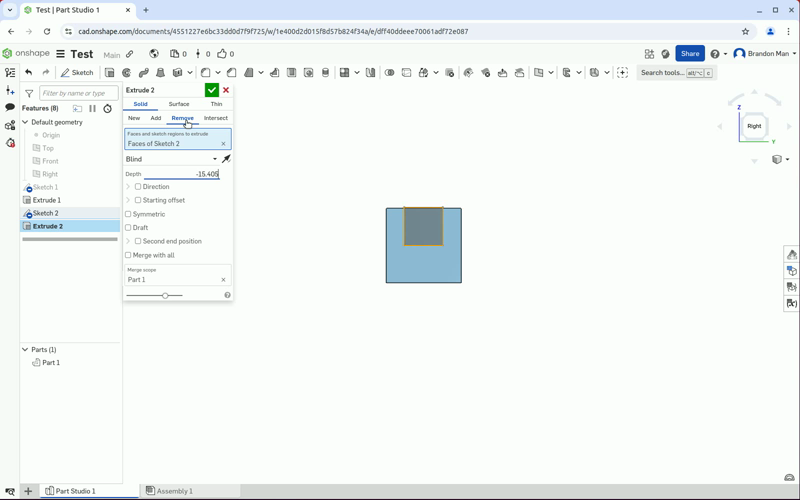
key(tab, 6)
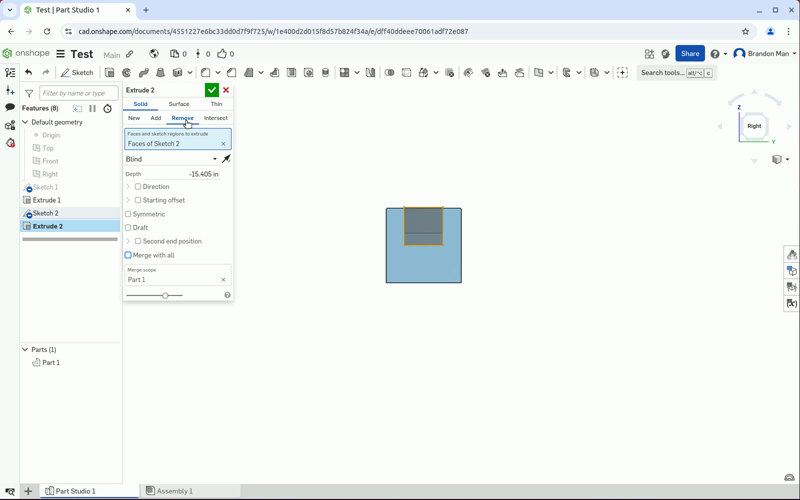
key(space)
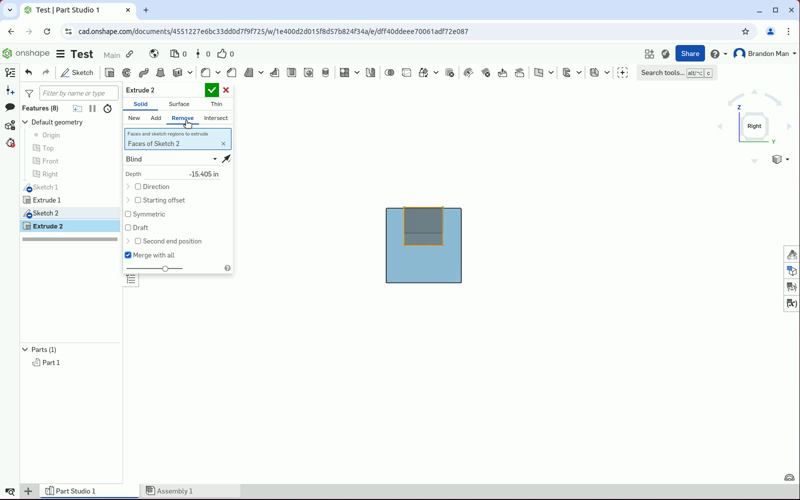
key(enter)
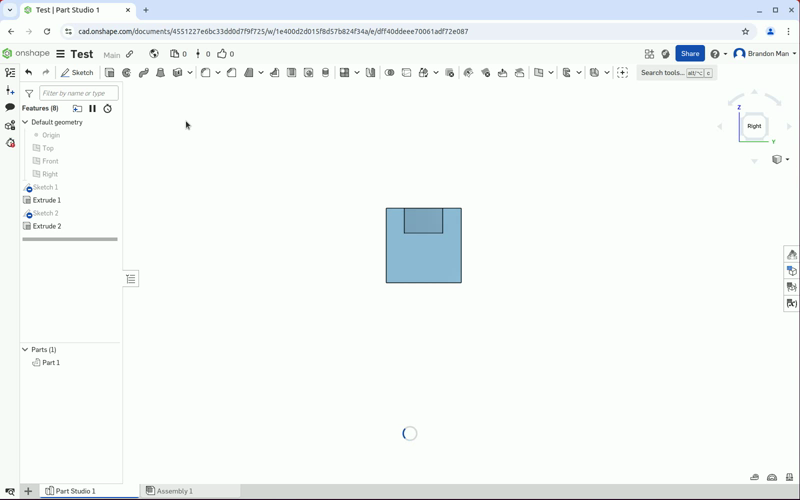
key(shift+h)
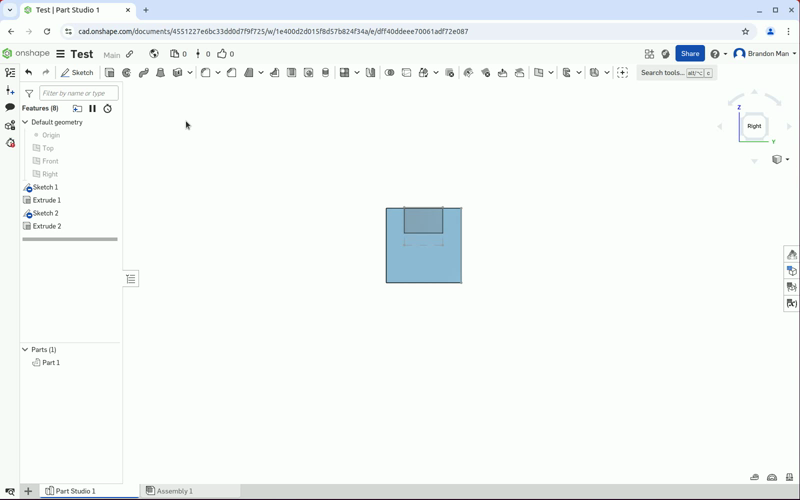
key(shift+h)
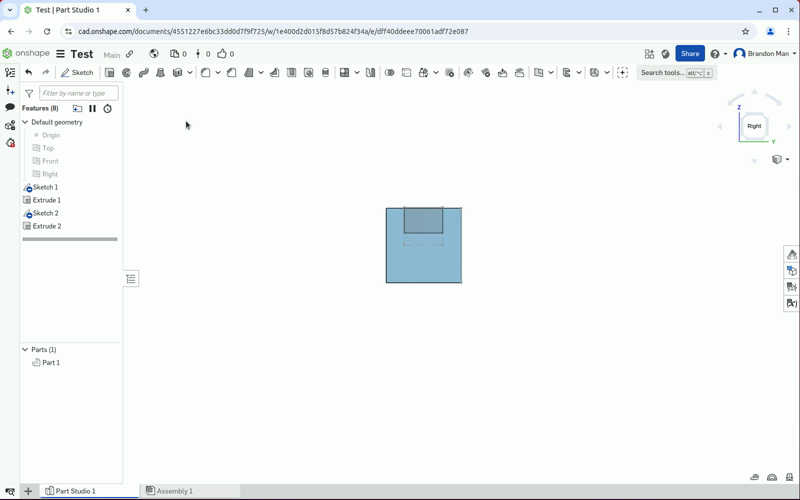
key(shift+7)
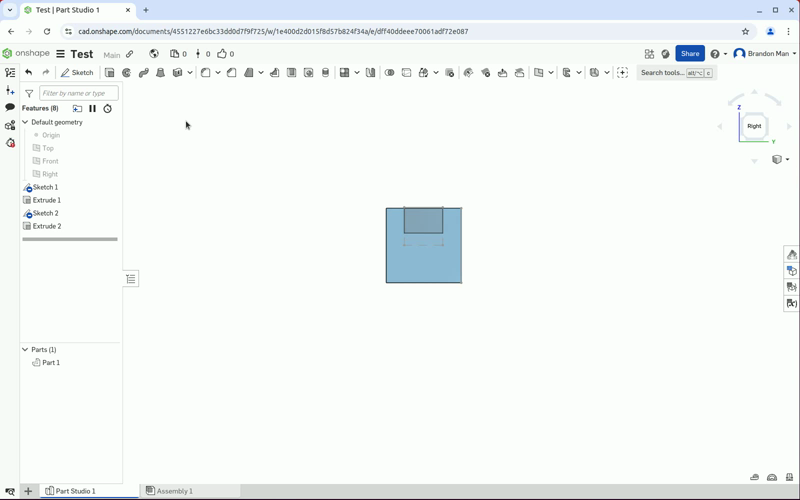
key(right, 2)
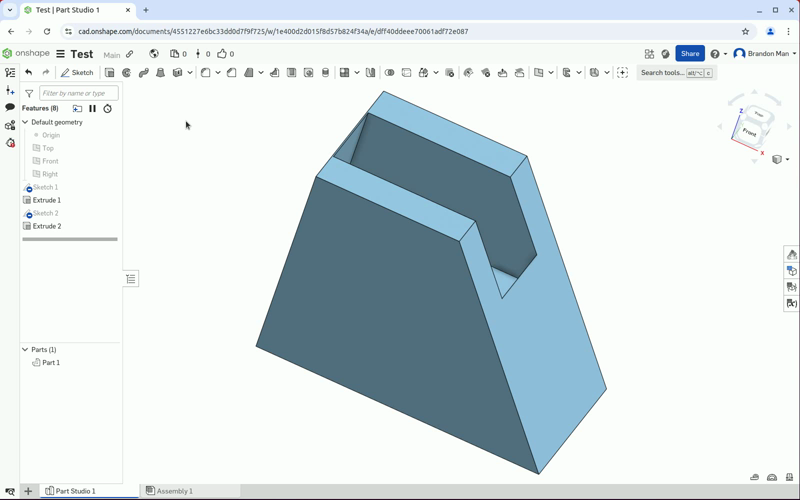
key(down, 2)
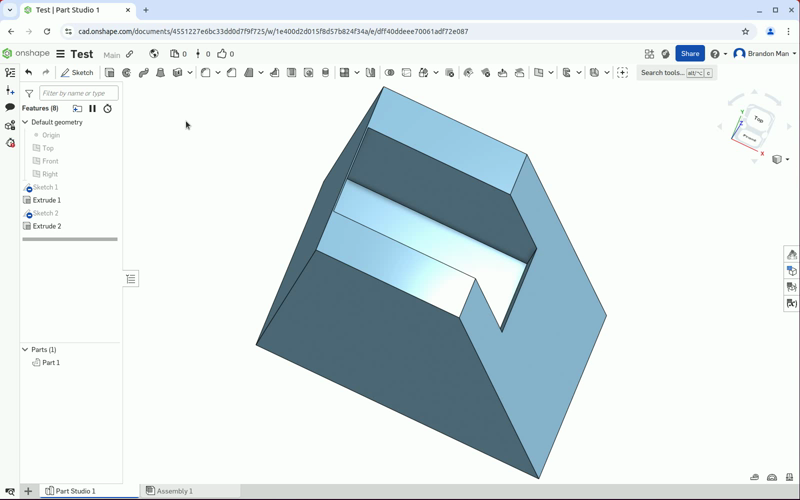
key(up, 2)
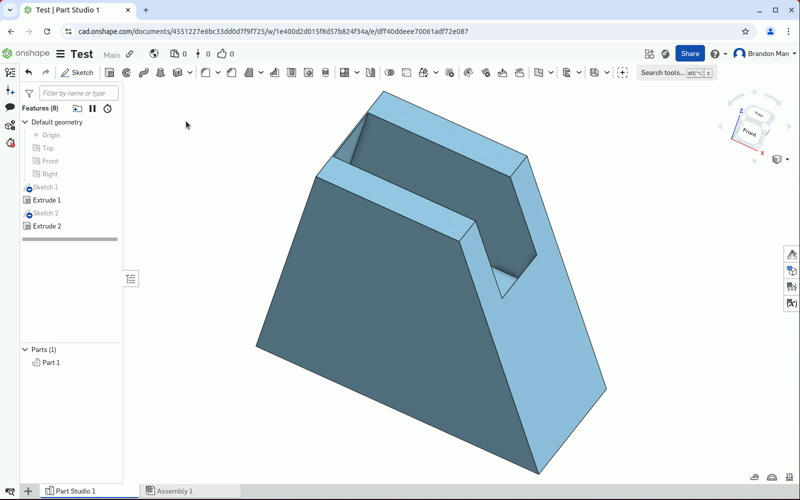
key(left, 2)
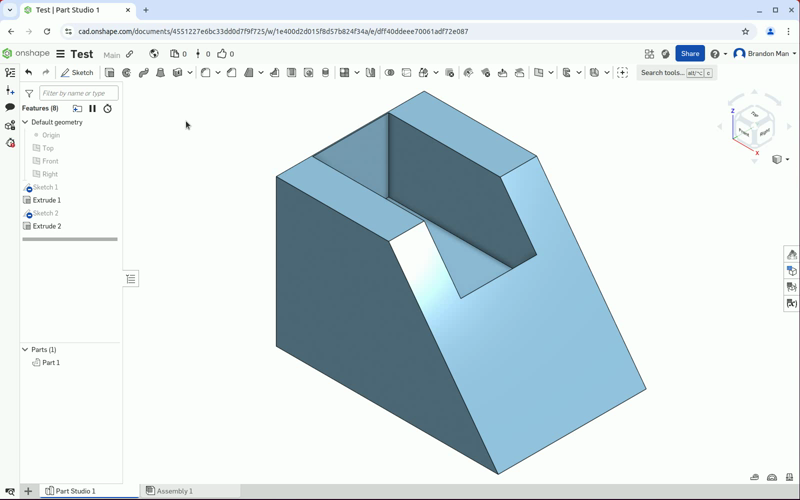
mouse_move(73, 189)
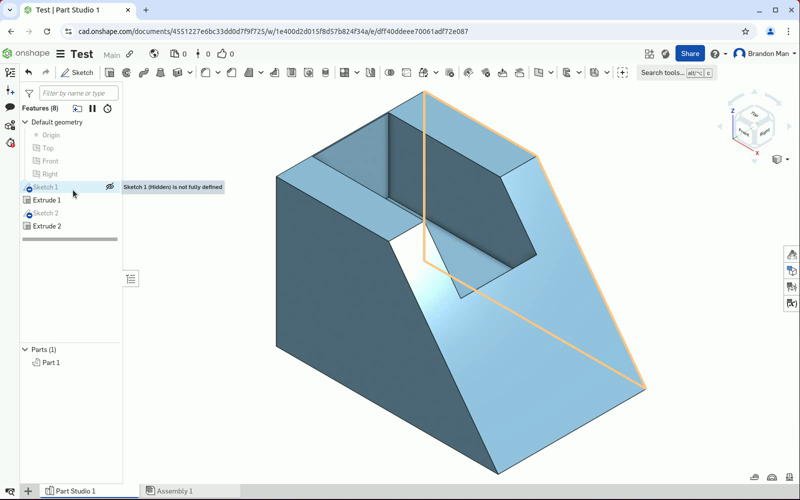
click(73, 189)